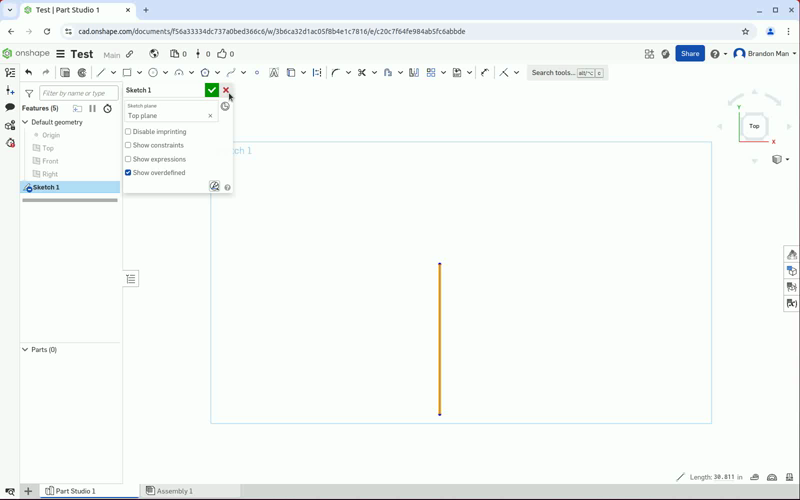
key(shift+h)
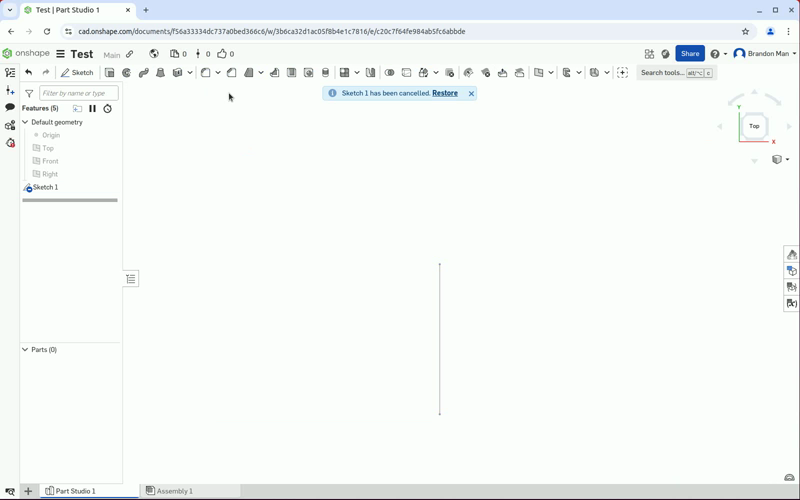
key(shift+s)
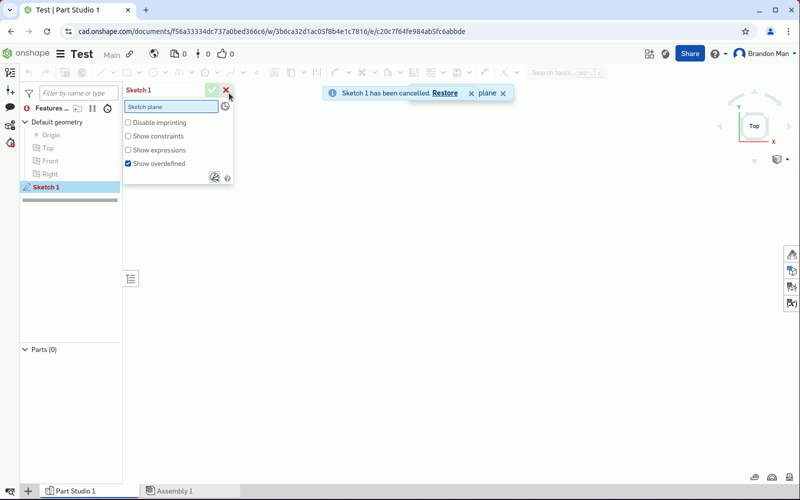
mouse_move(73, 150)
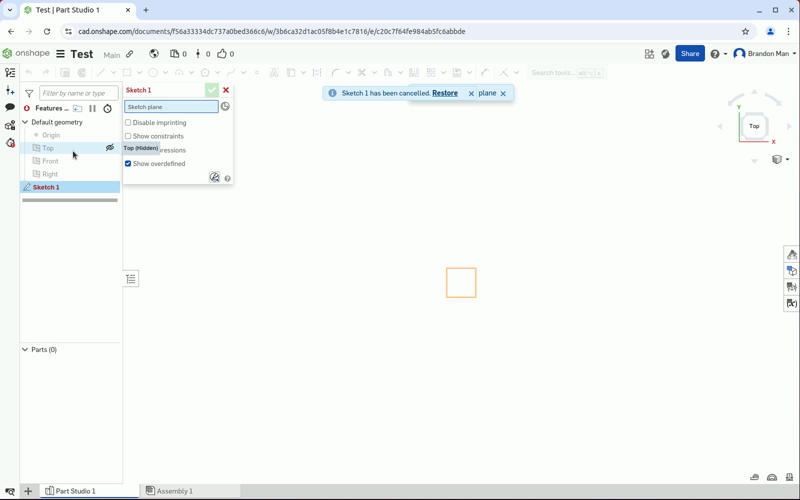
click(73, 150)
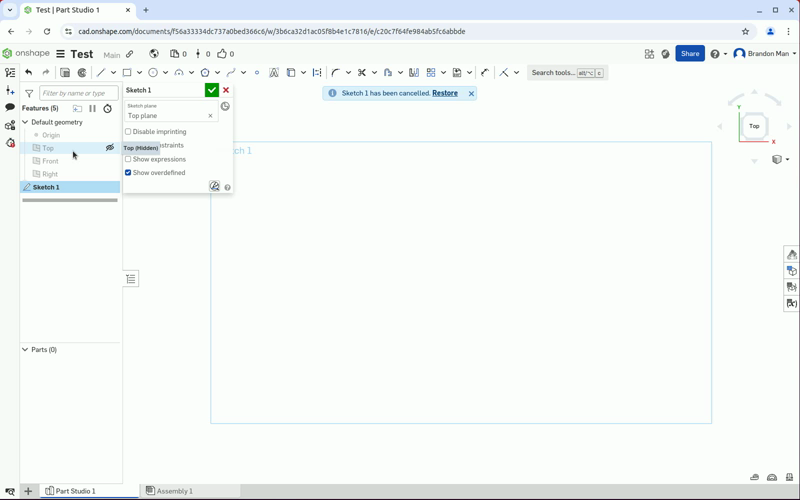
mouse_move(73, 352)
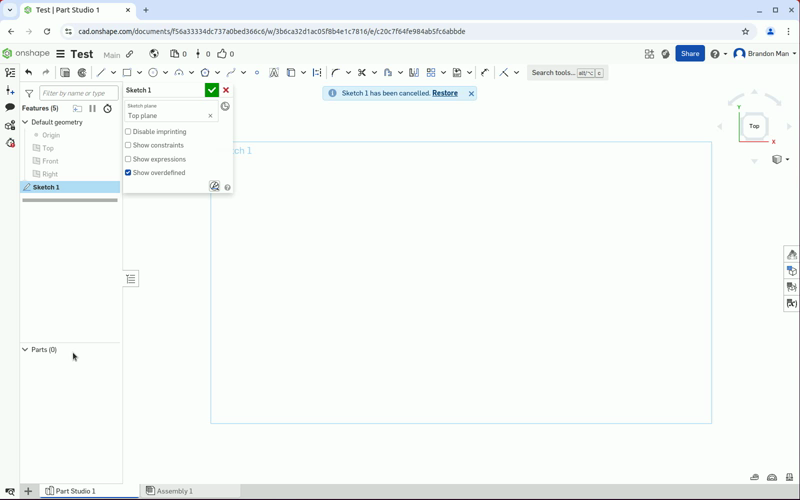
key(y)
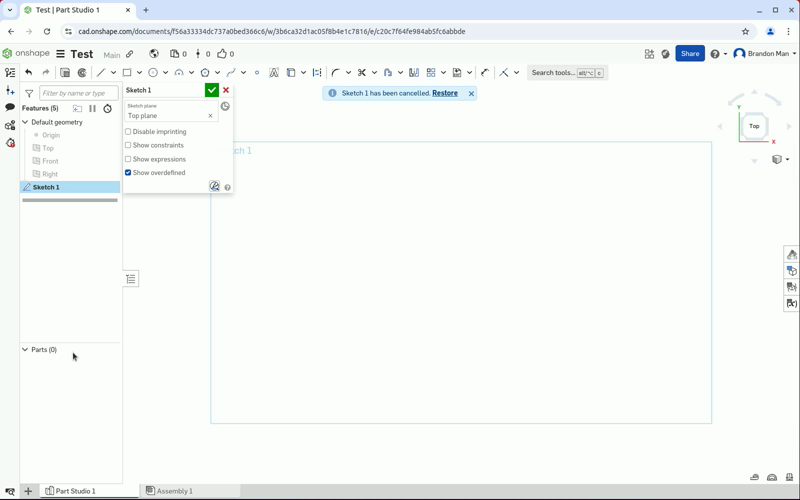
key(l)
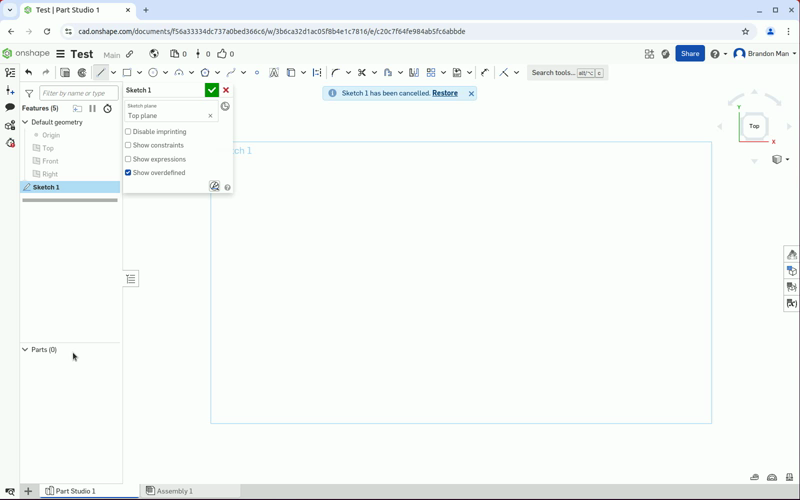
key_down(shift)
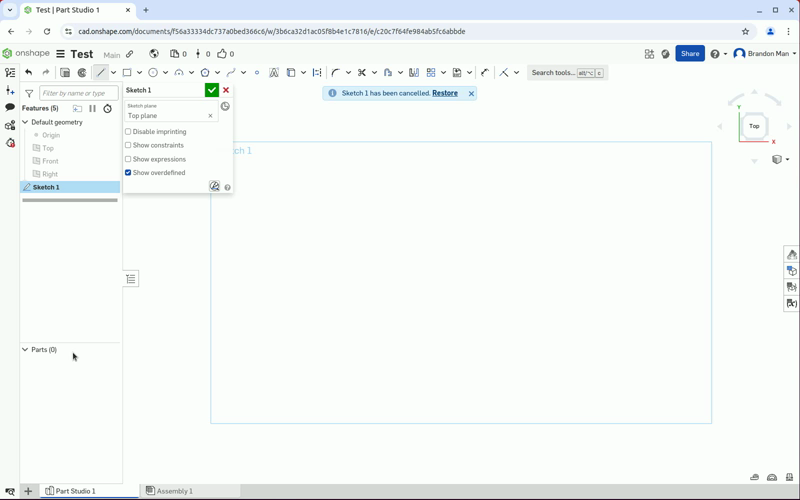
mouse_move(419, 324)
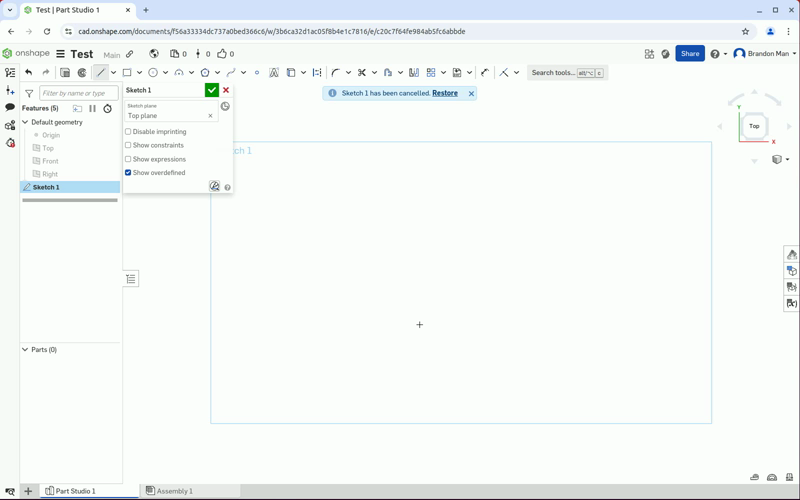
click(419, 324)
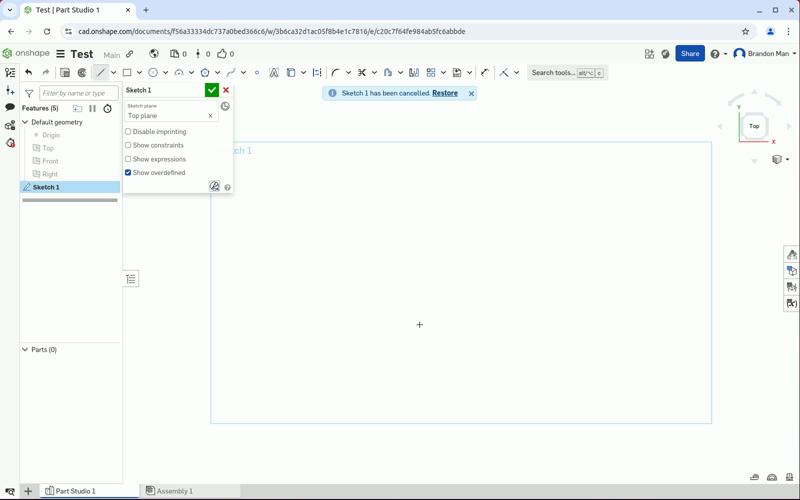
key_up(shift)
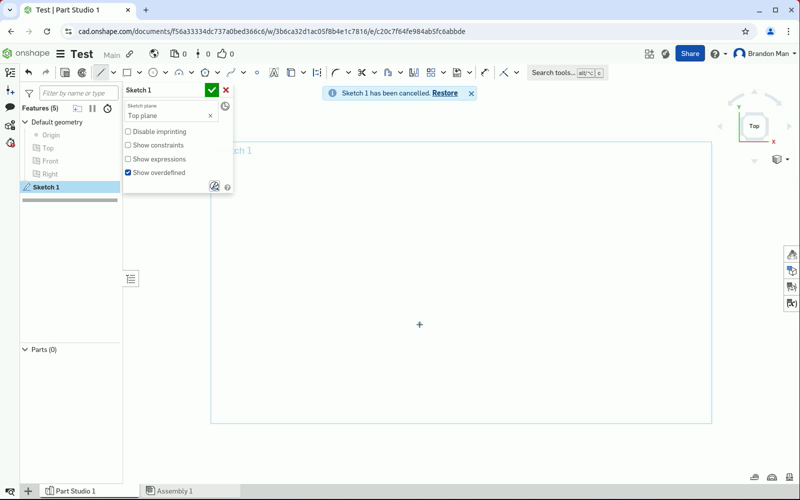
key_down(shift)
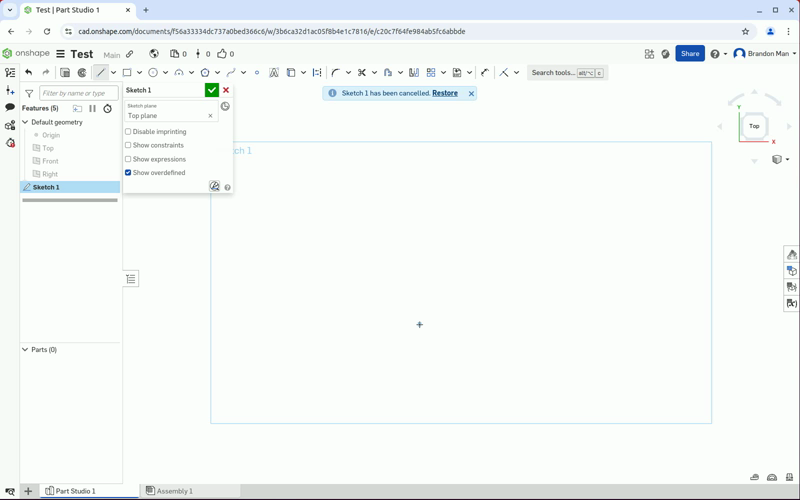
mouse_move(449, 324)
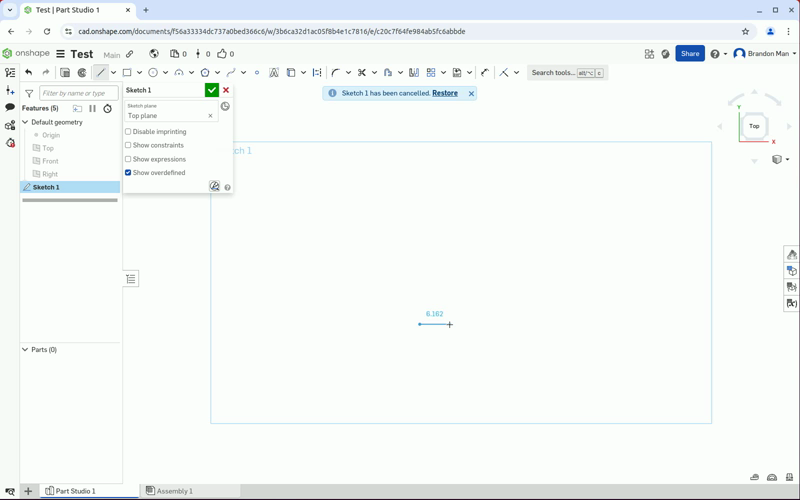
mouse_move(448, 324)
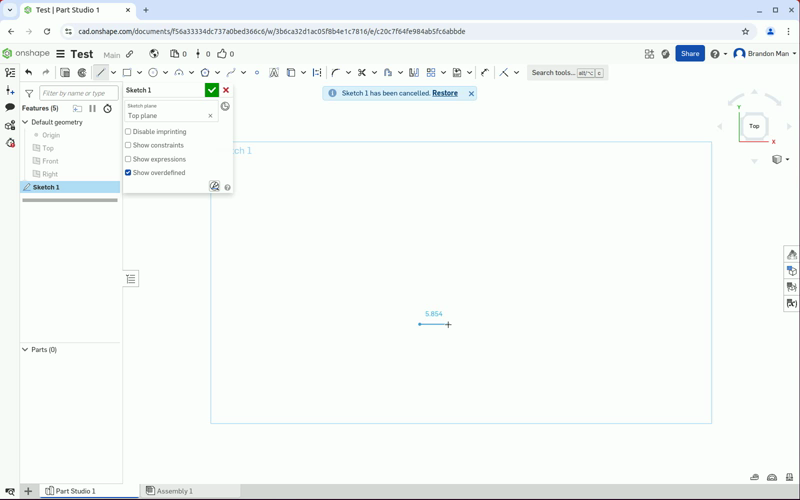
click(448, 324)
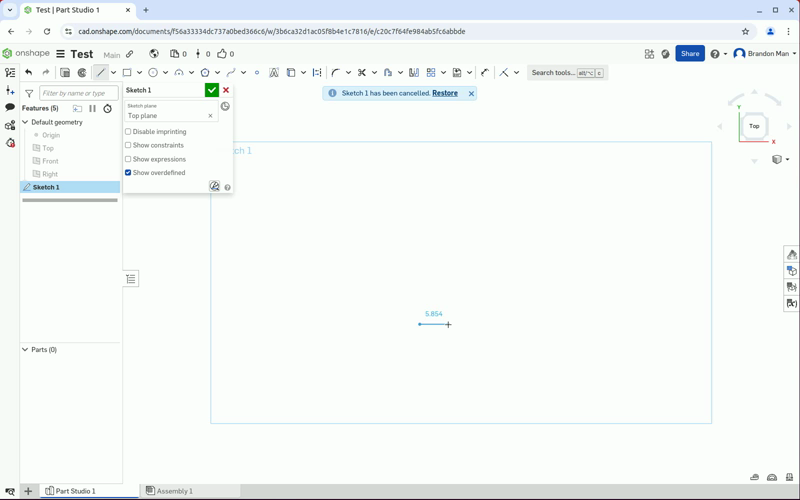
key_up(shift)
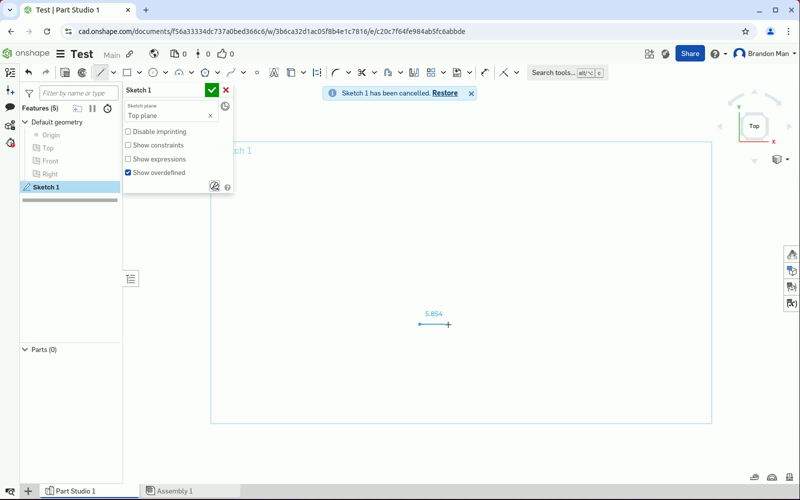
key_down(shift)
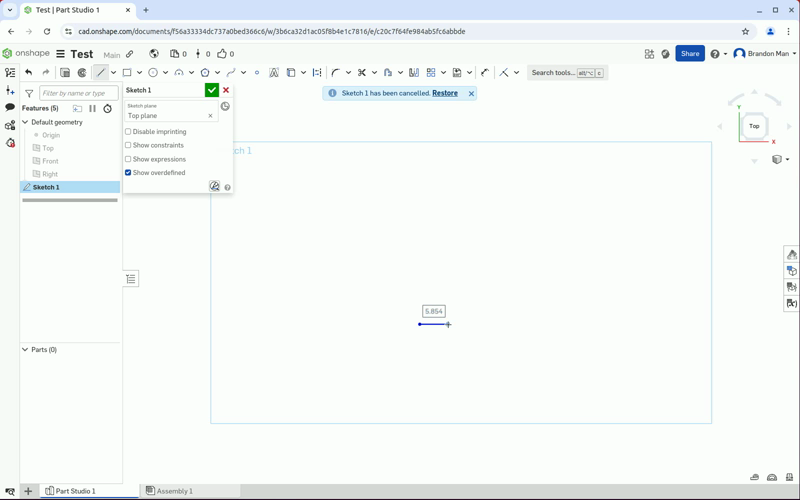
mouse_move(448, 211)
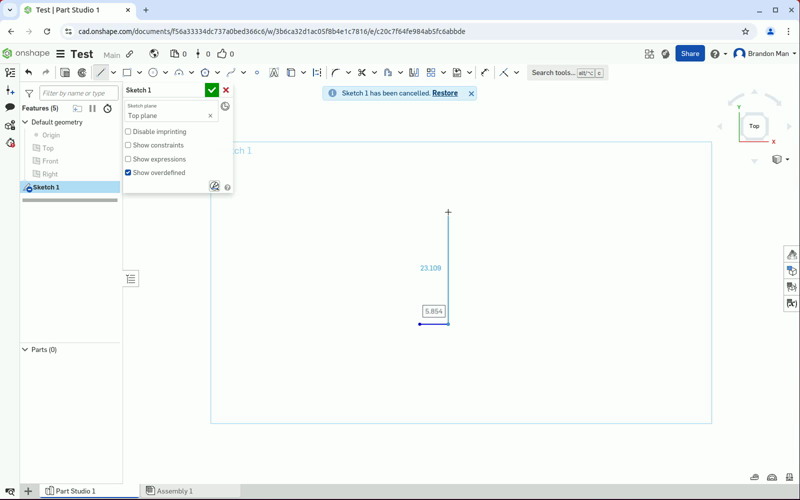
click(448, 211)
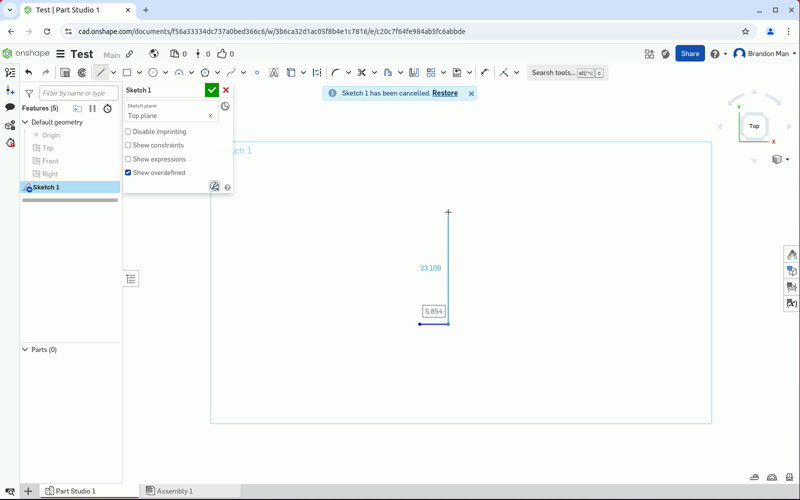
key_up(shift)
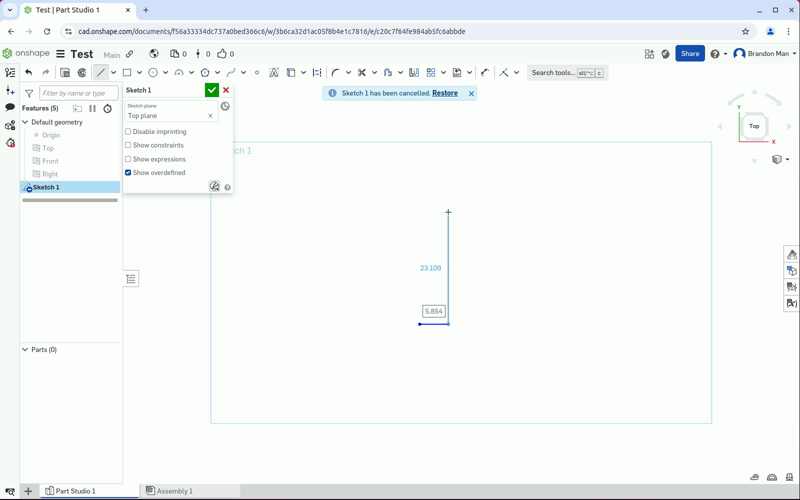
key_down(shift)
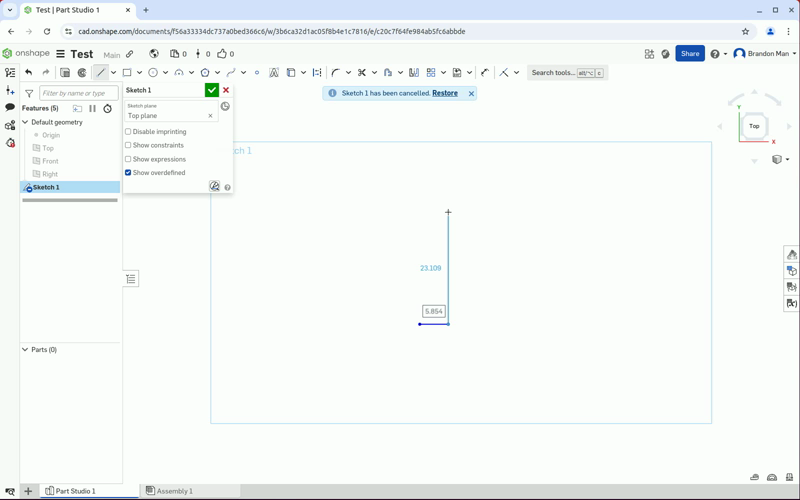
mouse_move(478, 211)
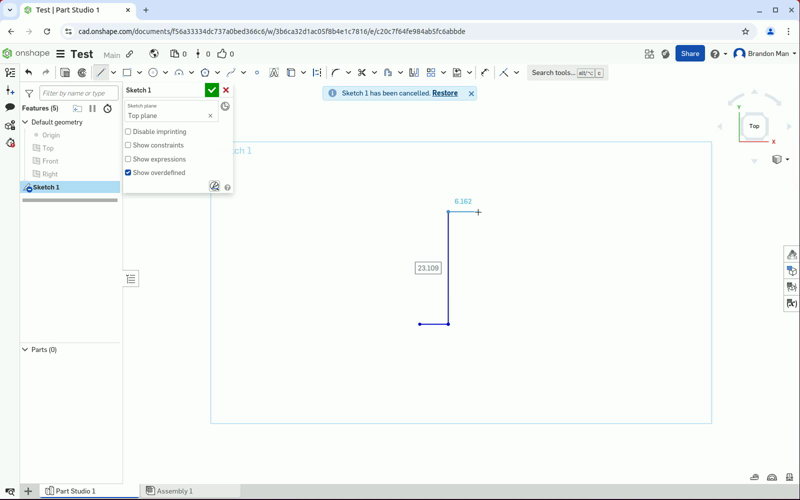
mouse_move(419, 211)
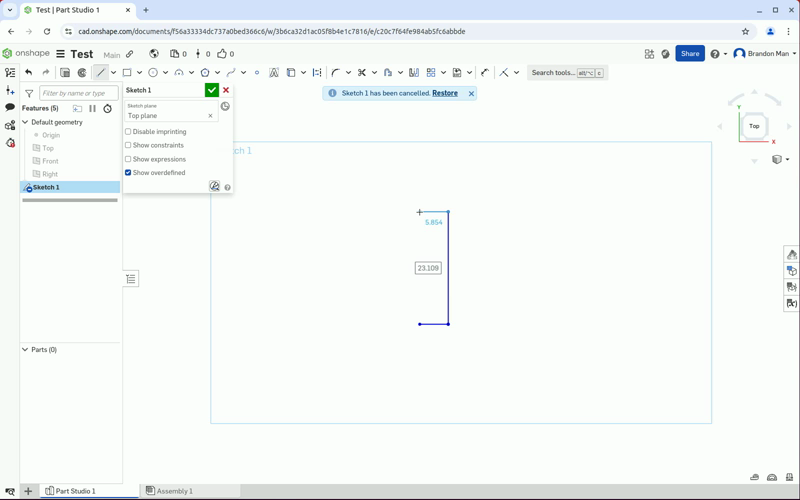
click(419, 211)
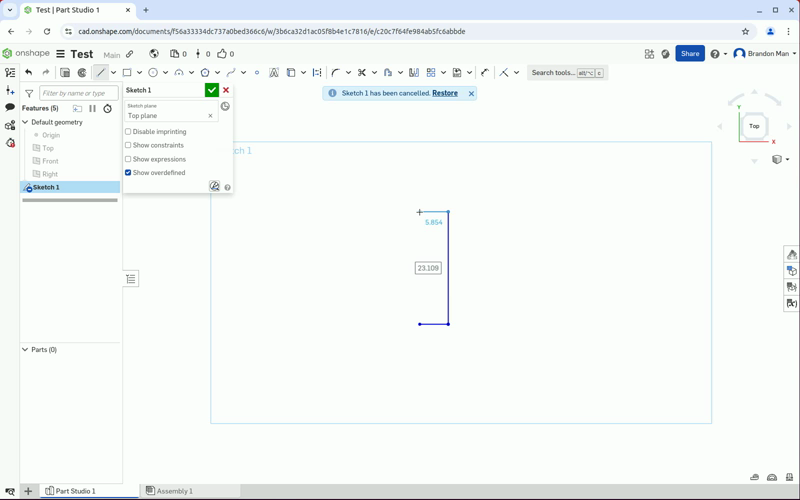
key_up(shift)
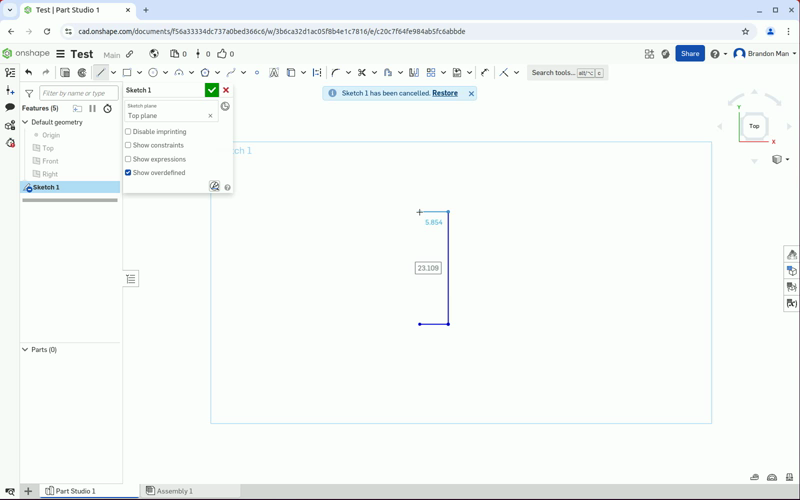
key_down(shift)
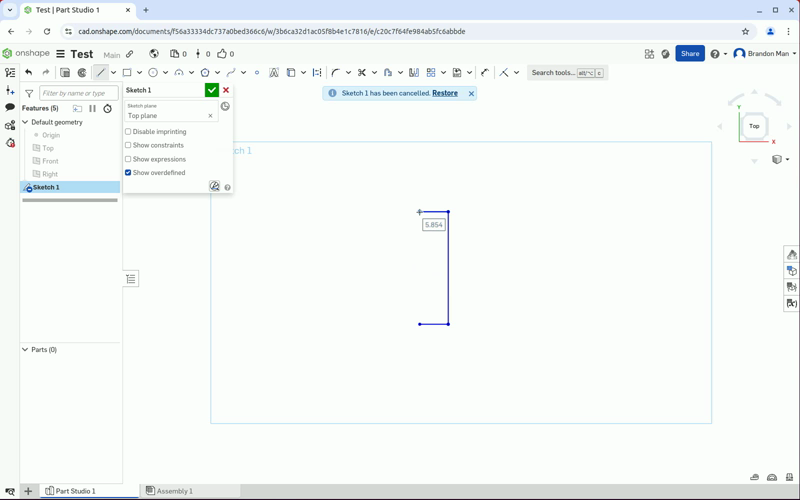
mouse_move(419, 324)
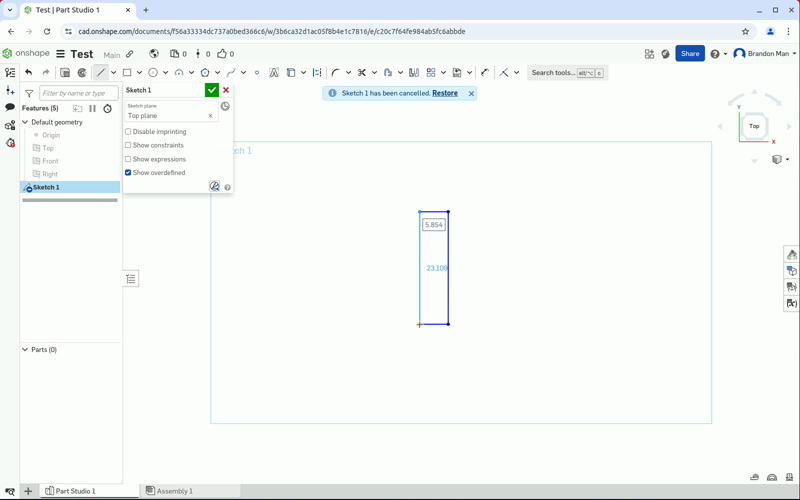
key_up(shift)
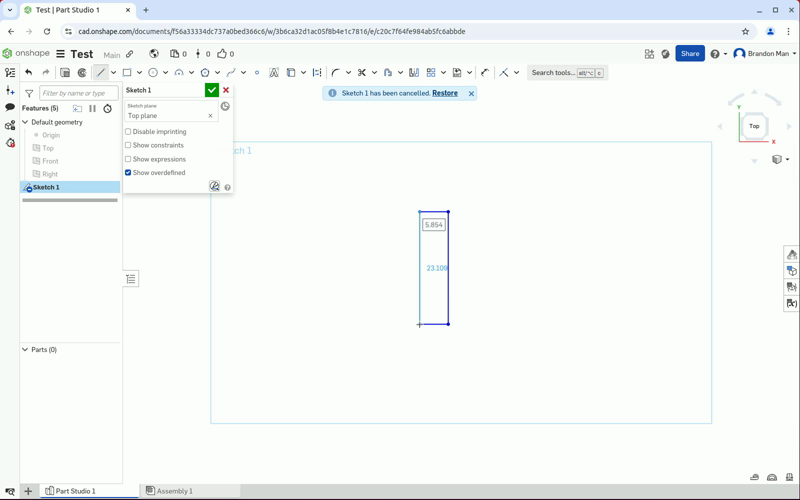
click(419, 324)
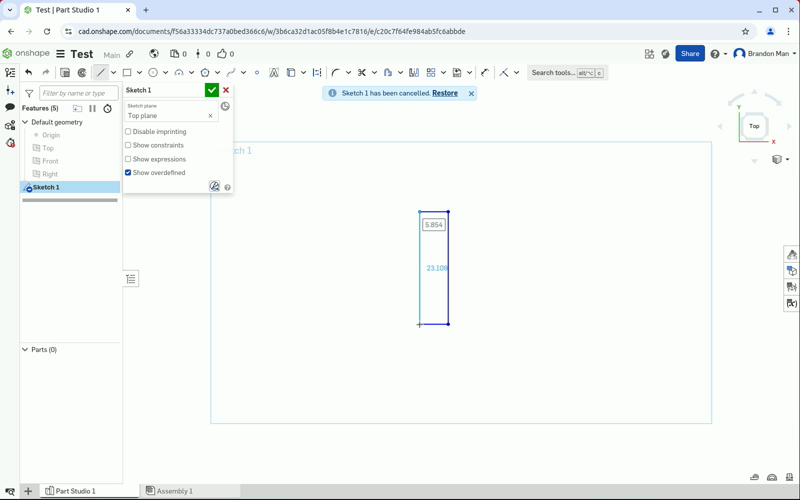
key(esc)
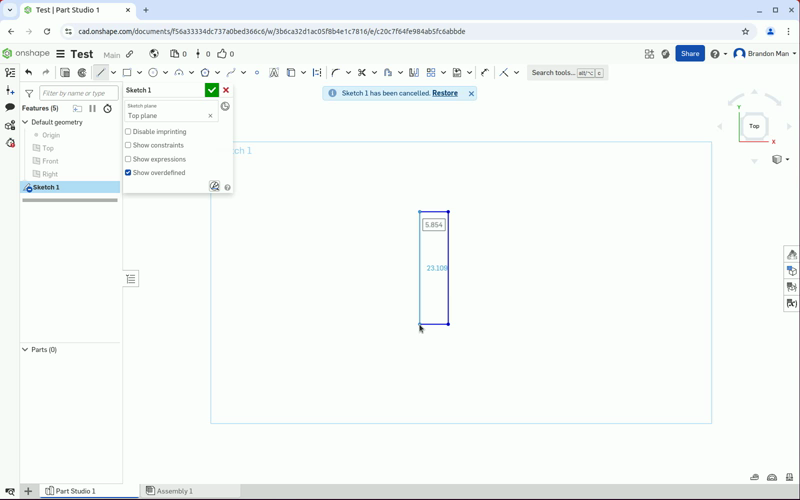
mouse_move(425, 248)
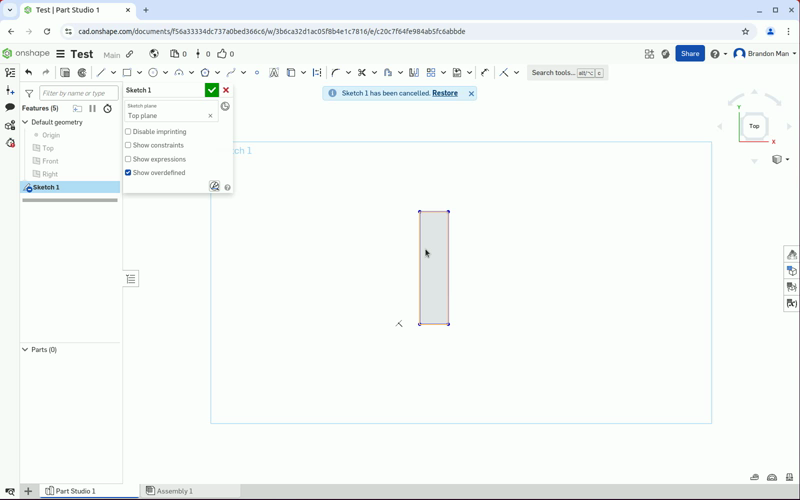
click(425, 248)
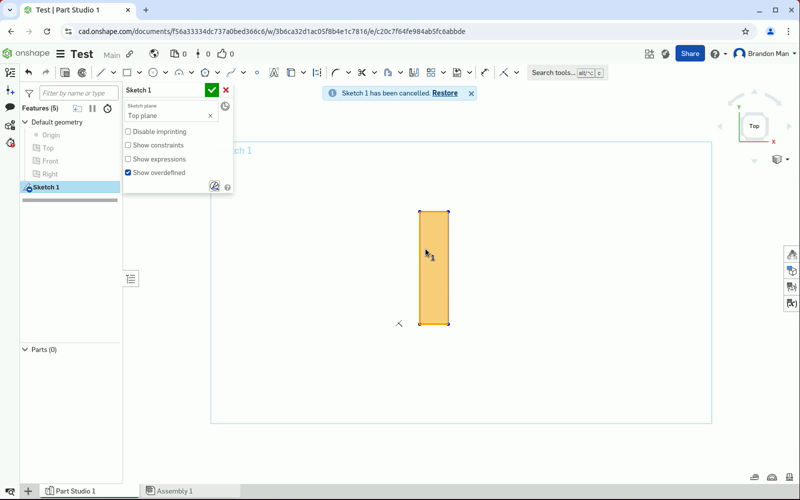
mouse_move(73, 352)
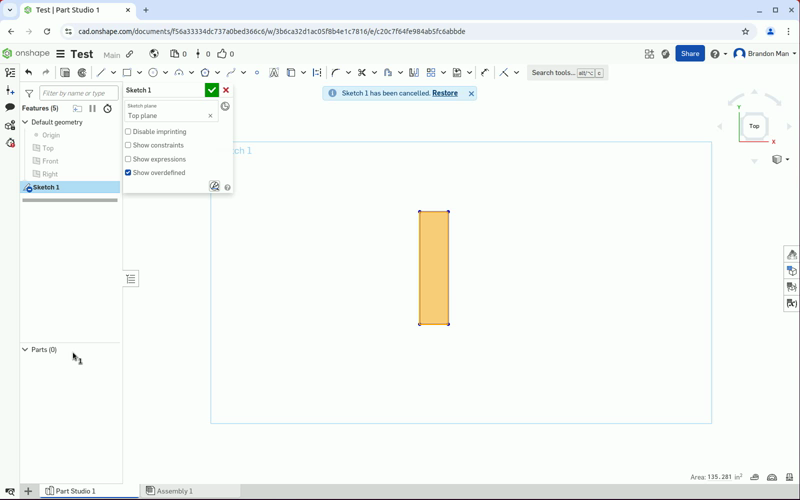
key(shift+y)
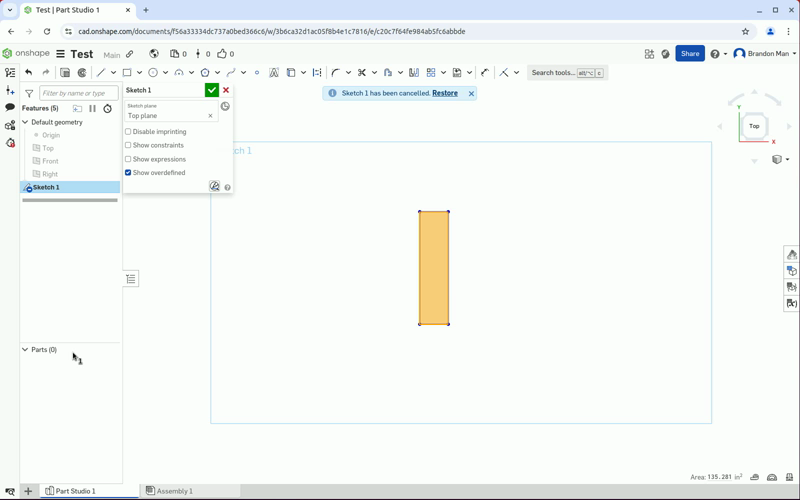
key(shift+e)
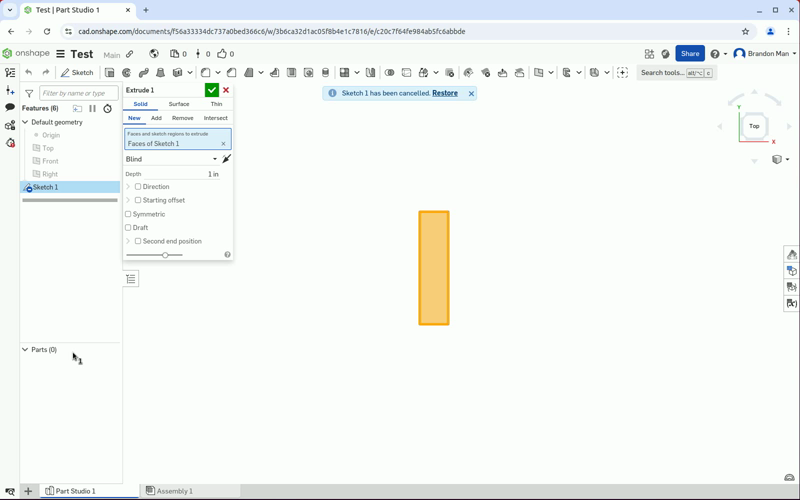
mouse_move(143, 106)
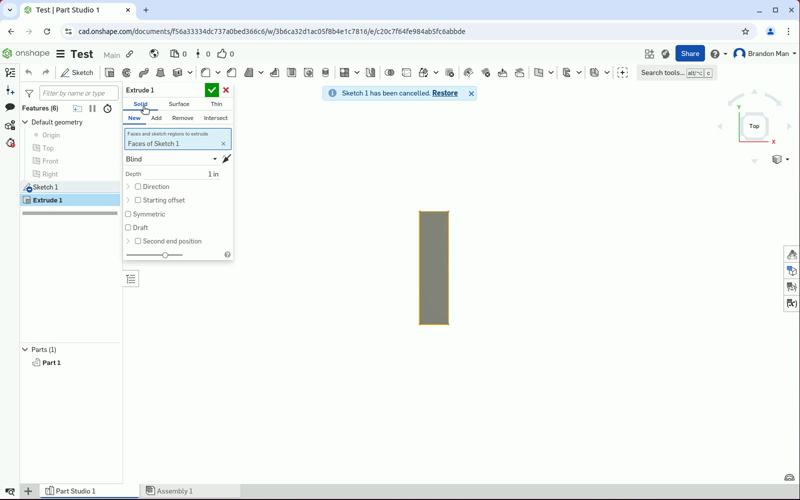
click(143, 106)
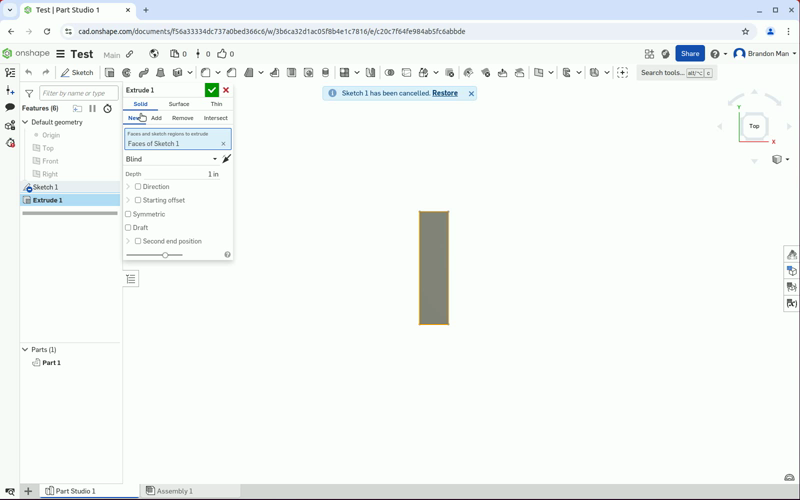
mouse_move(137, 120)
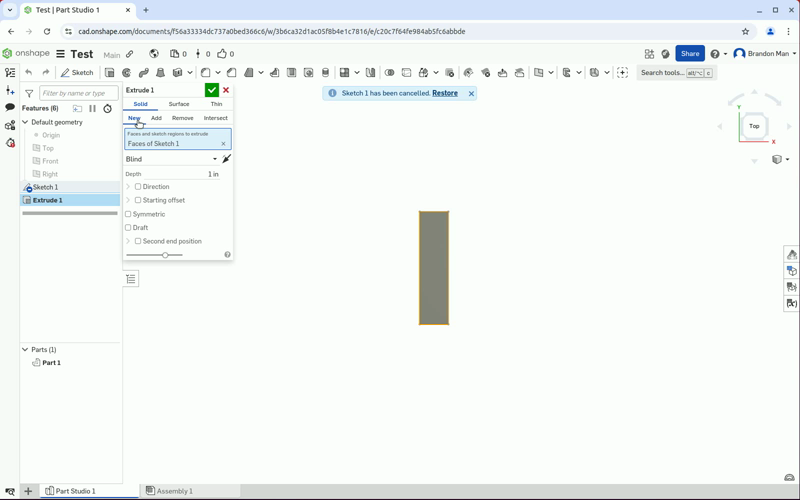
click(137, 120)
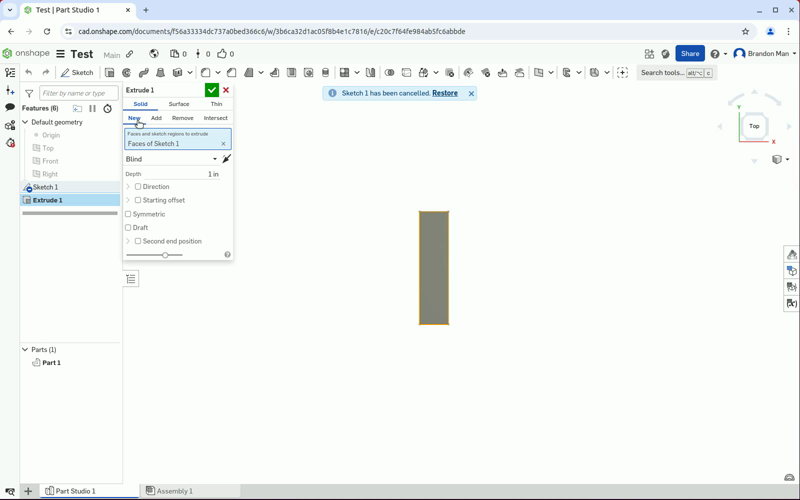
key(tab, 4)
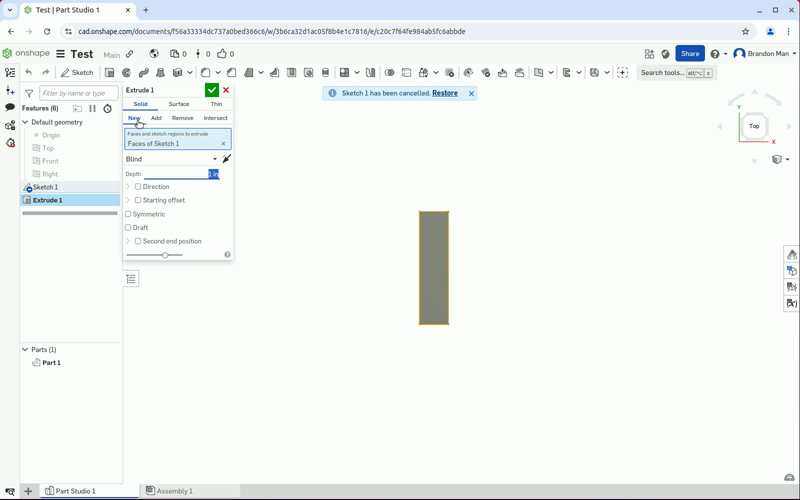
text(5.777)
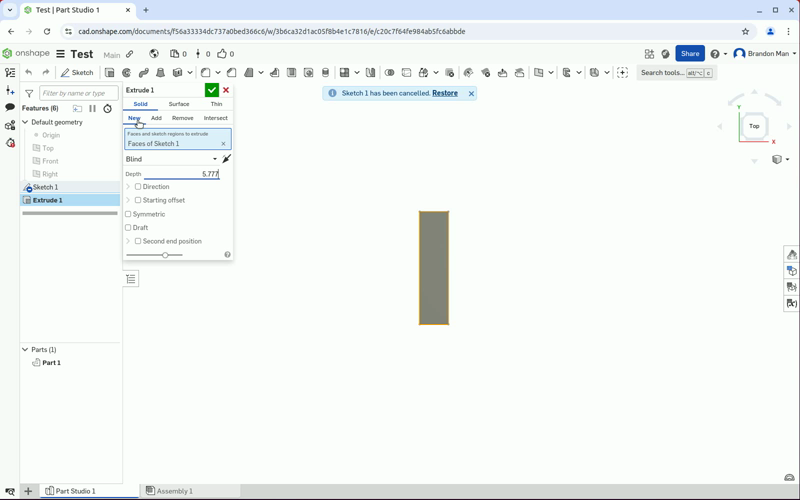
key(enter)
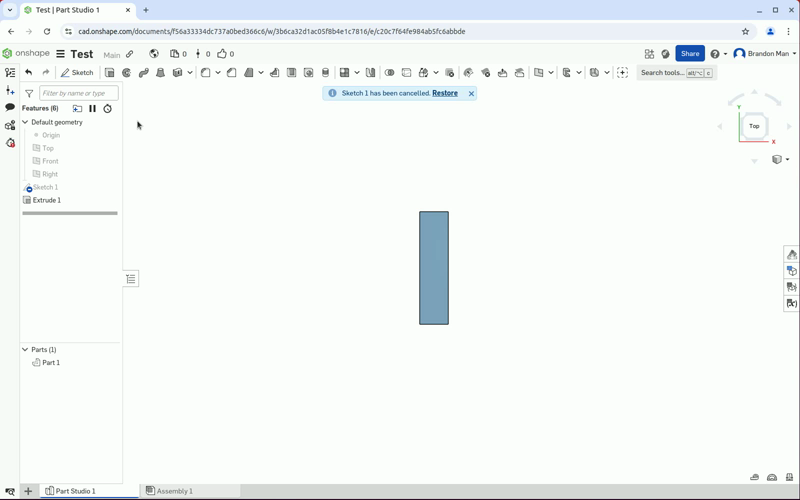
key(shift+h)
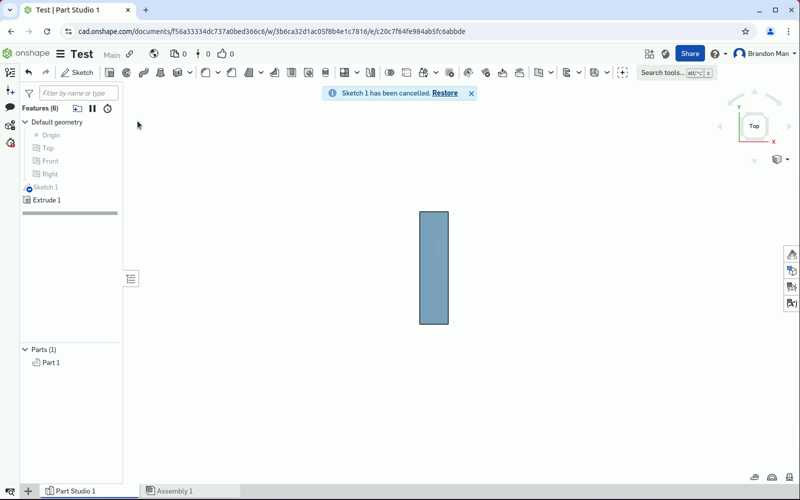
key(shift+h)
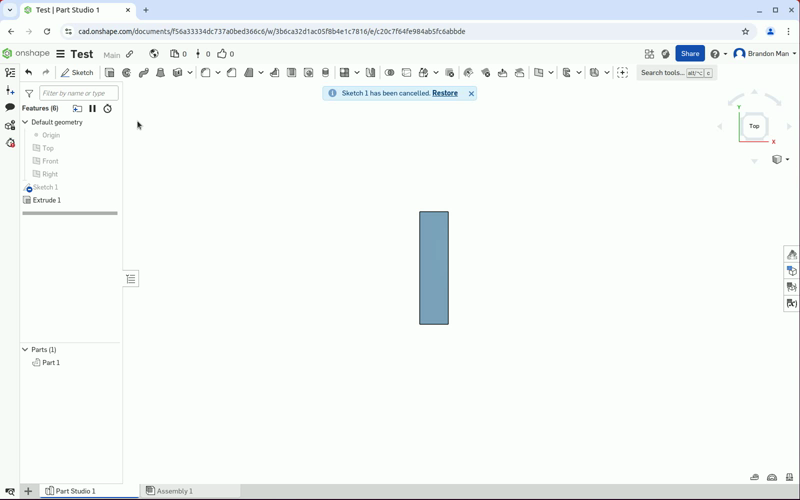
mouse_move(73, 189)
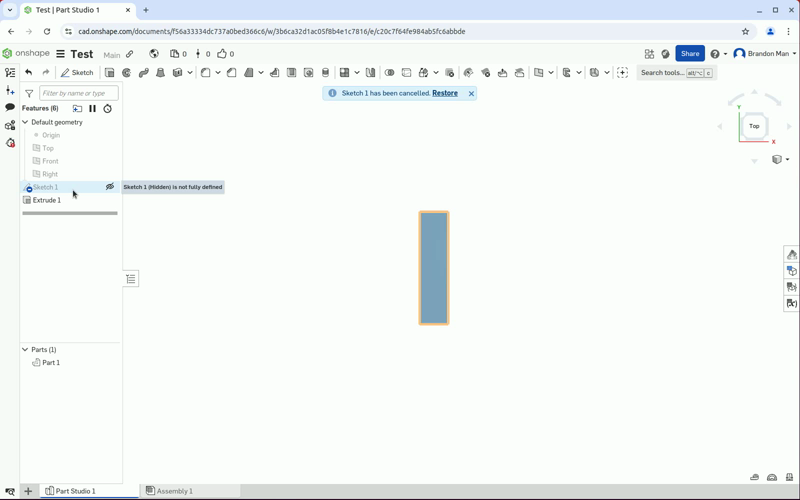
click(73, 189)
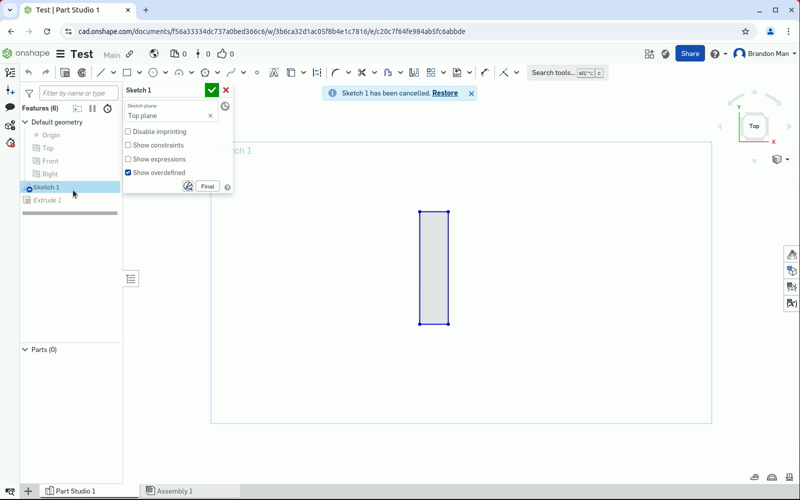
mouse_move(229, 92)
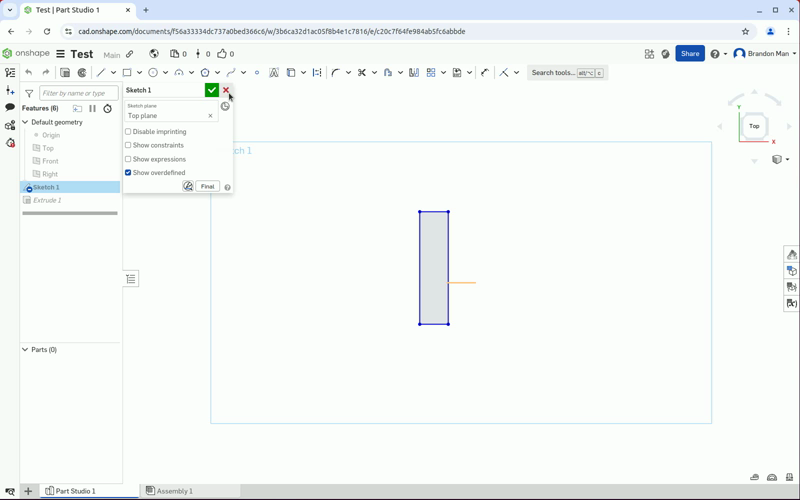
click(229, 92)
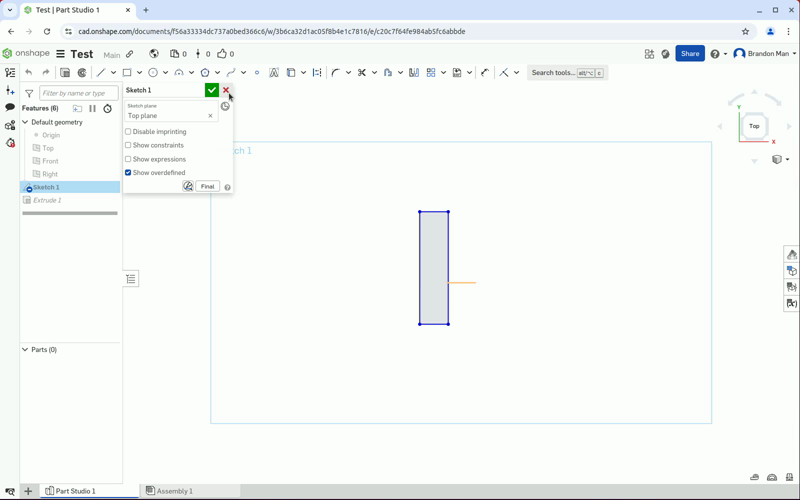
key(shift+s)
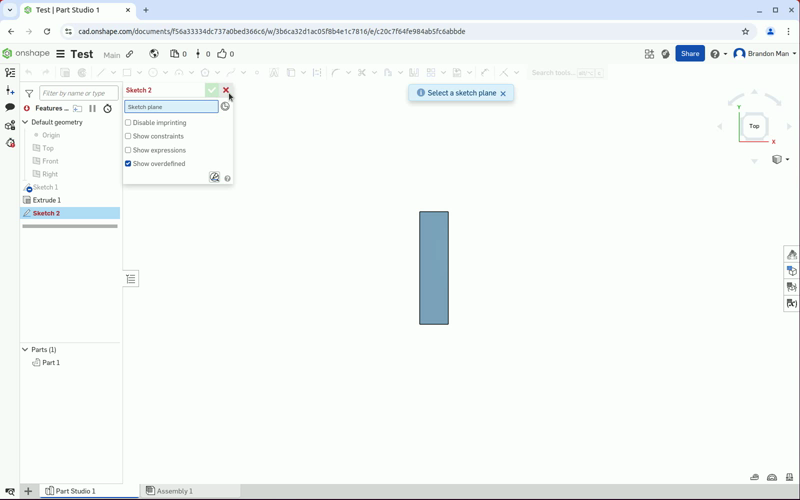
mouse_move(73, 150)
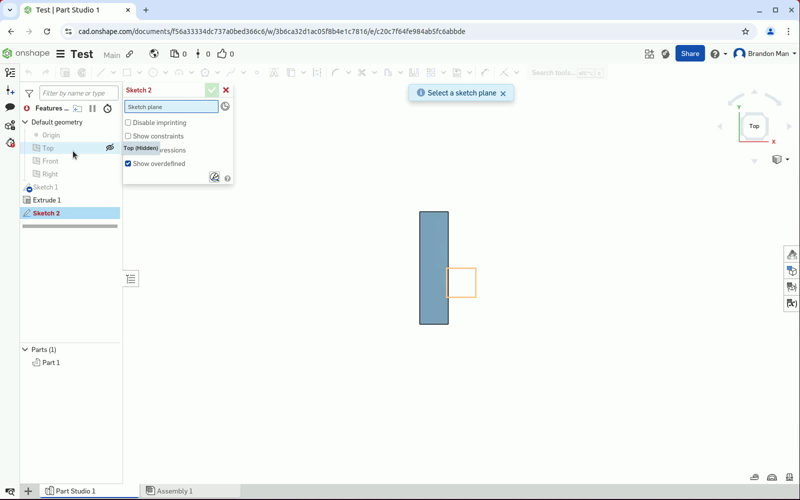
click(73, 150)
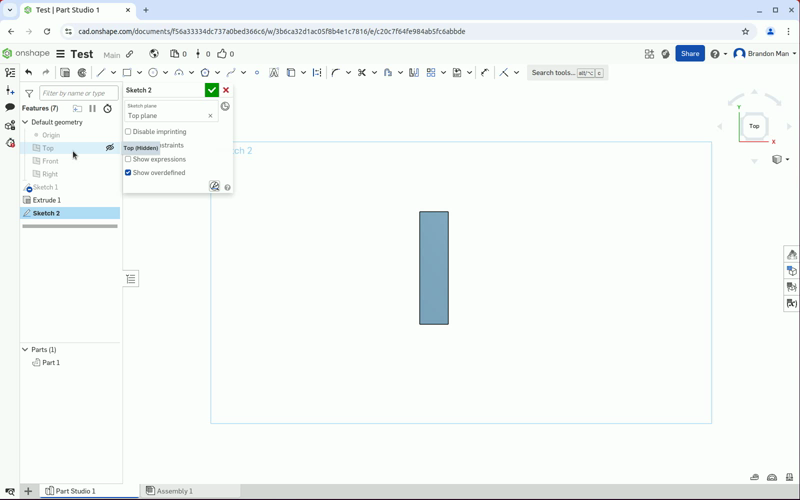
mouse_move(73, 352)
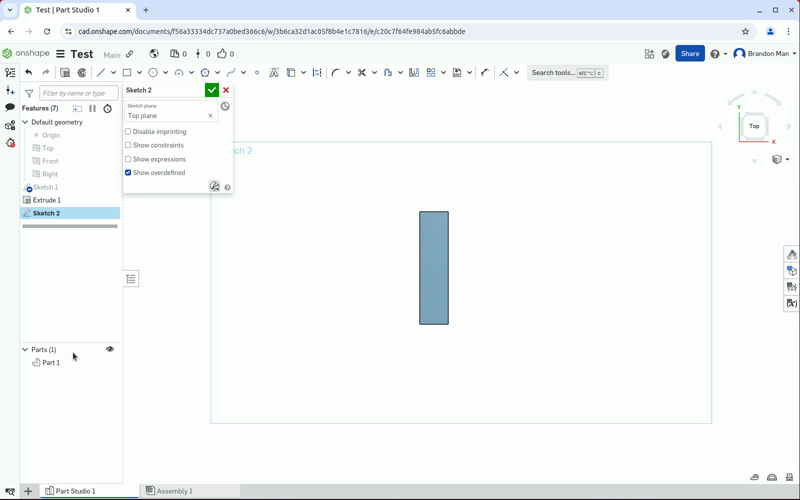
key(y)
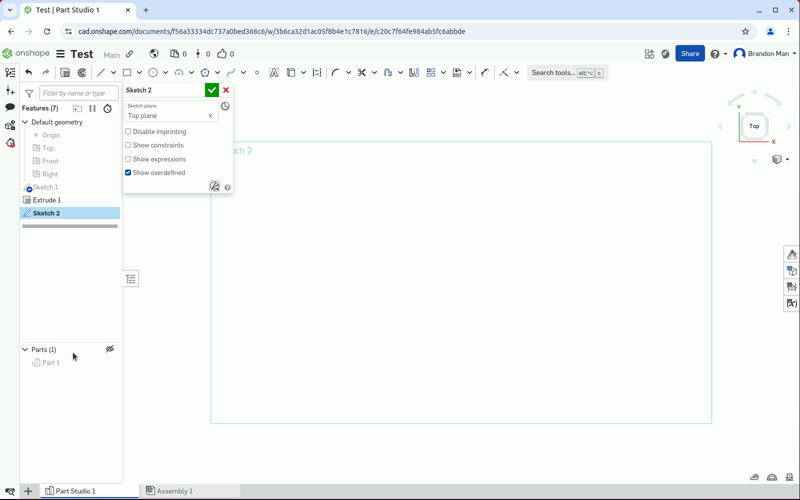
key(l)
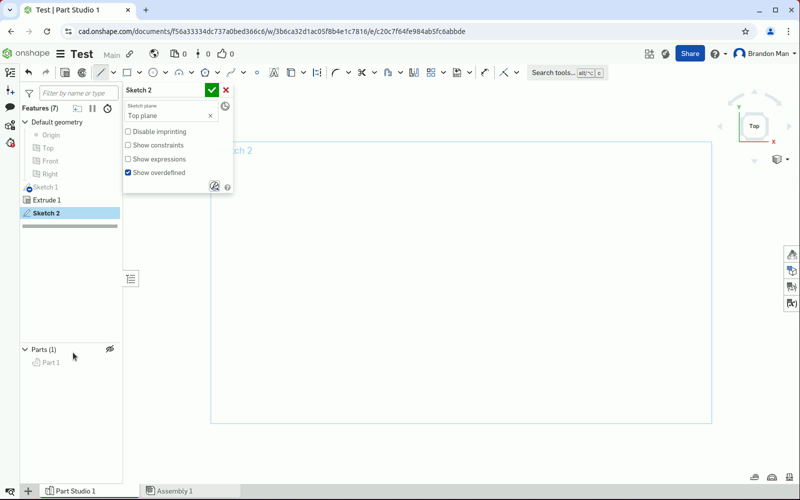
key_down(shift)
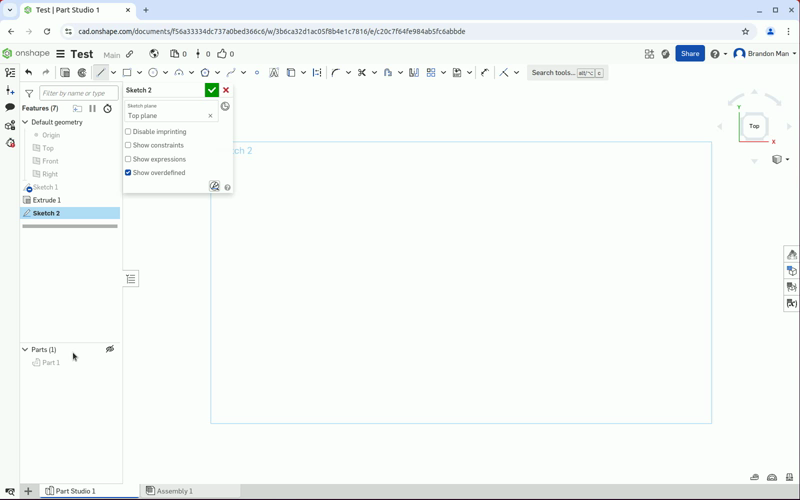
mouse_move(447, 324)
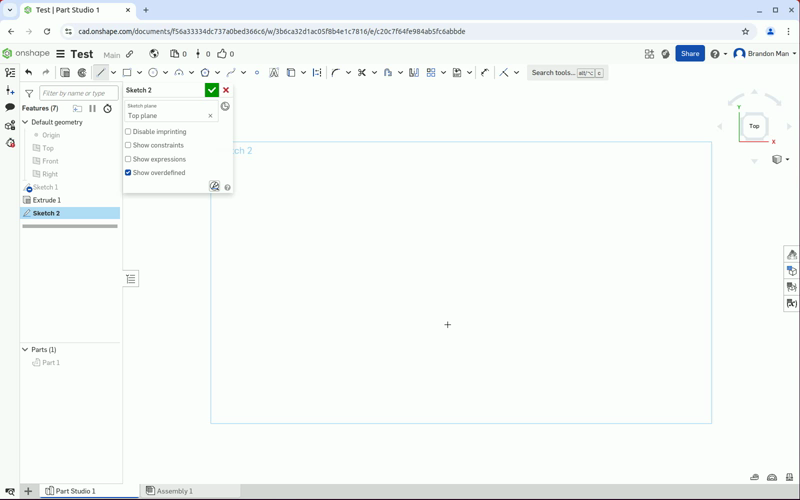
click(447, 324)
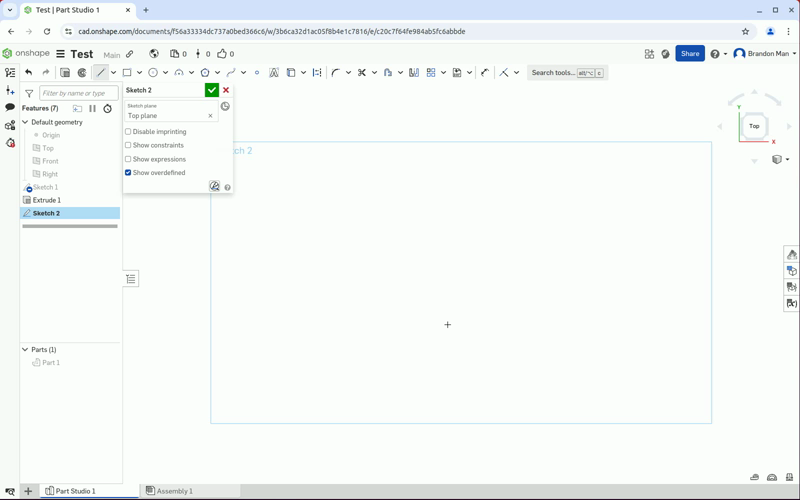
key_up(shift)
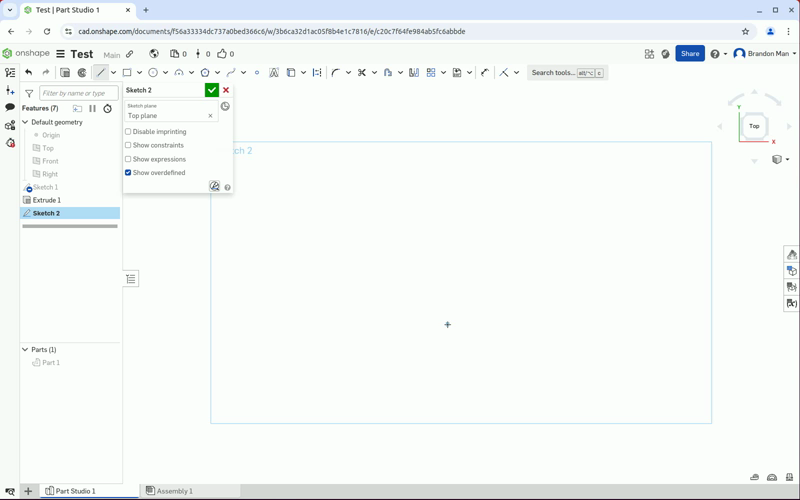
key_down(shift)
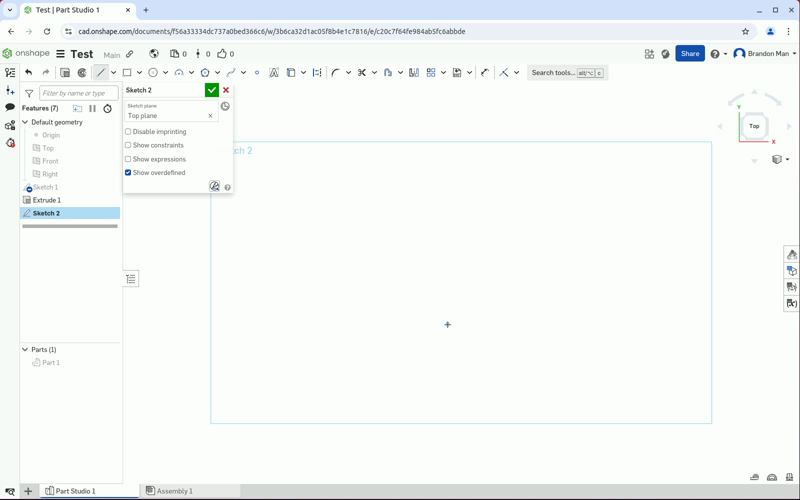
mouse_move(531, 324)
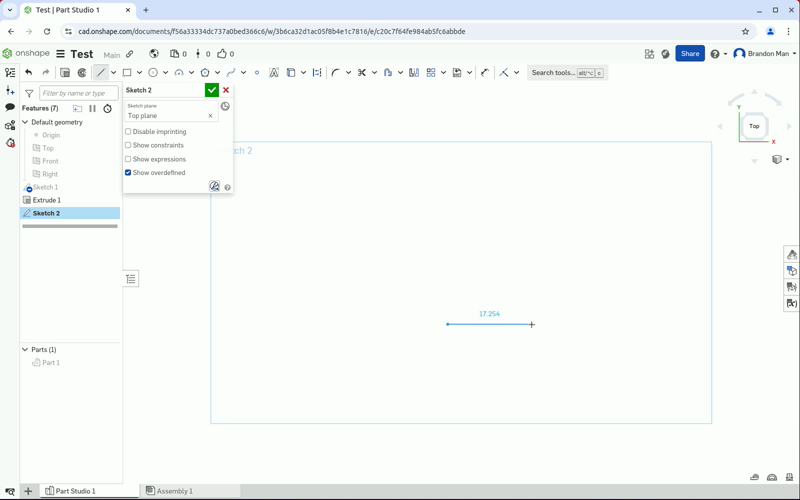
click(531, 324)
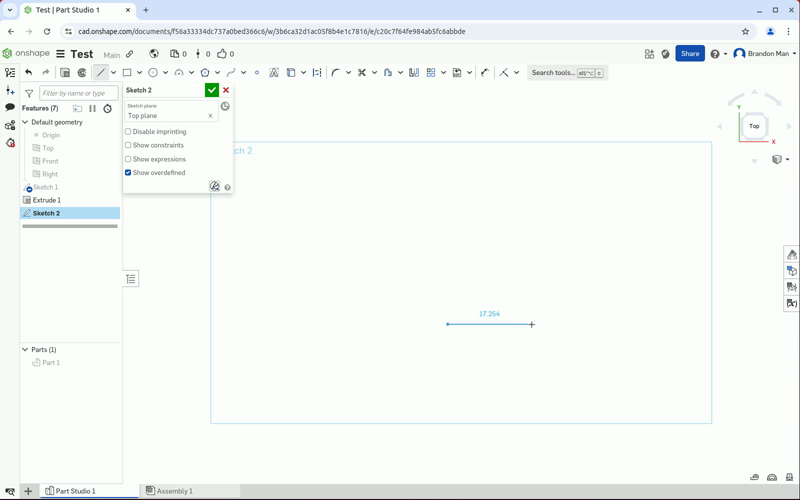
key_up(shift)
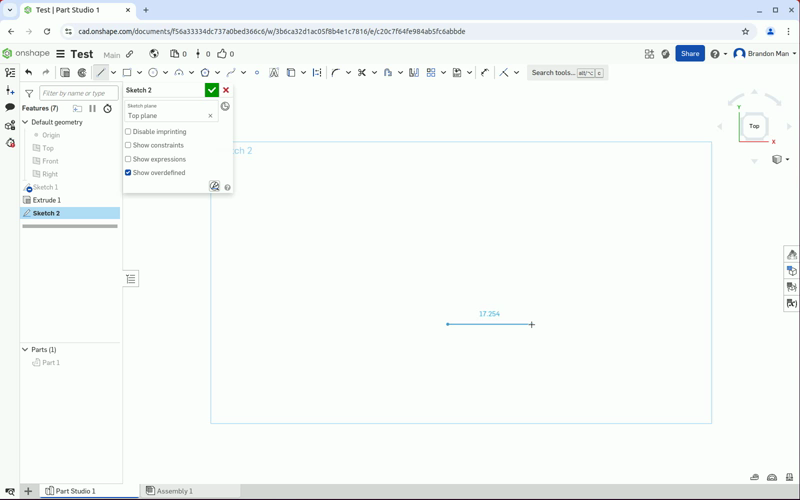
key_down(shift)
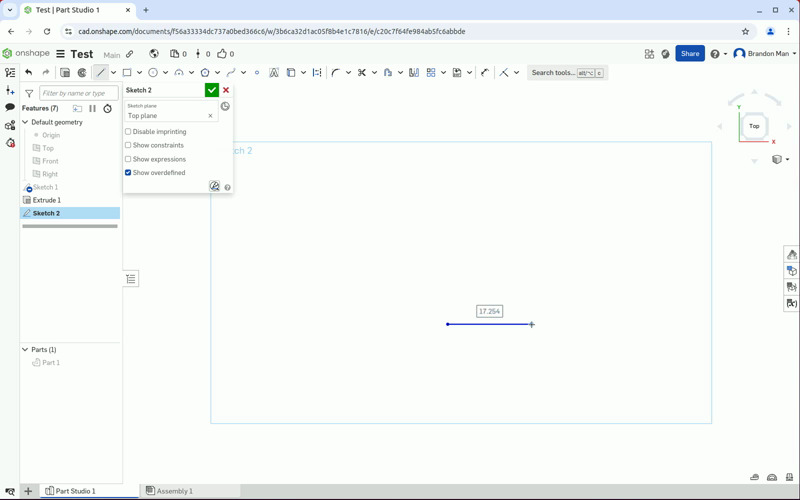
mouse_move(531, 211)
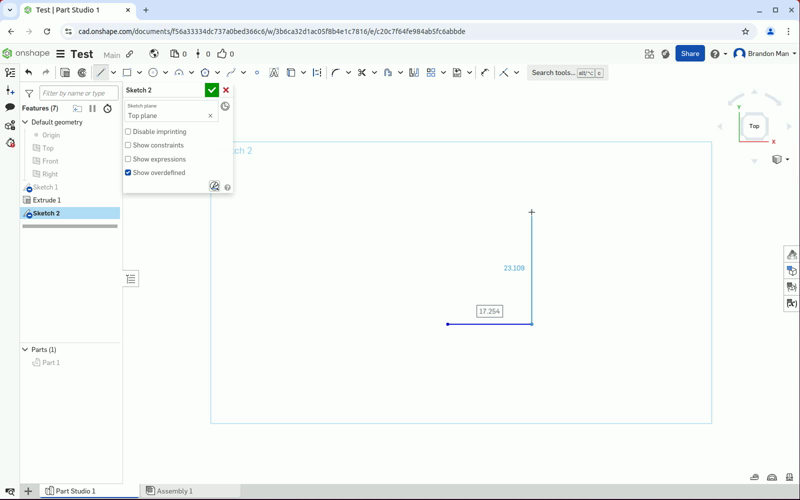
click(531, 211)
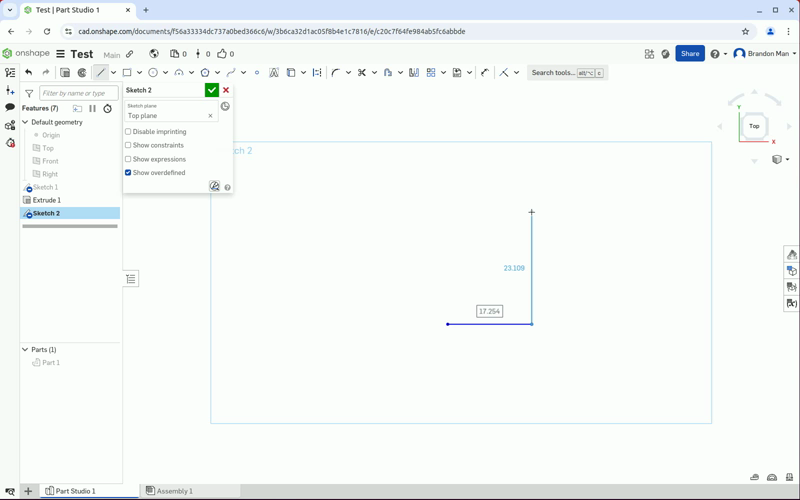
key_up(shift)
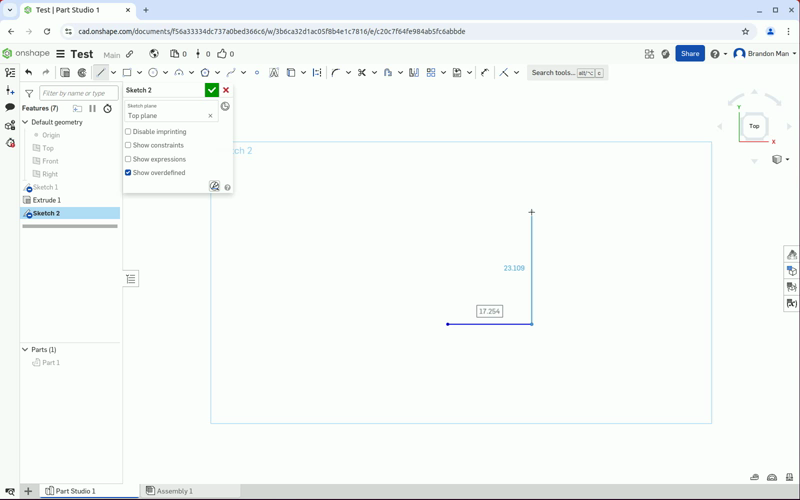
key_down(shift)
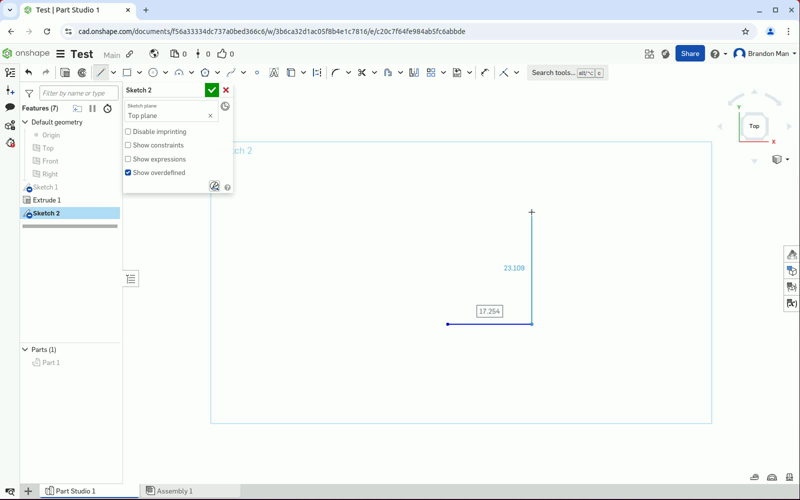
mouse_move(447, 211)
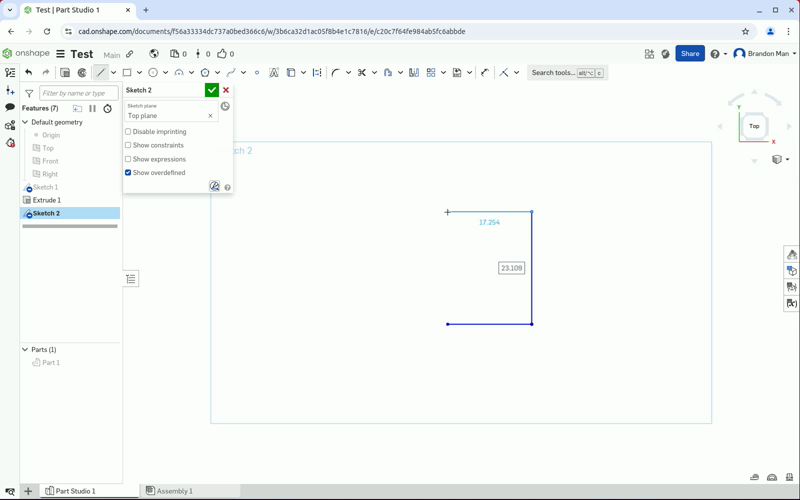
click(447, 211)
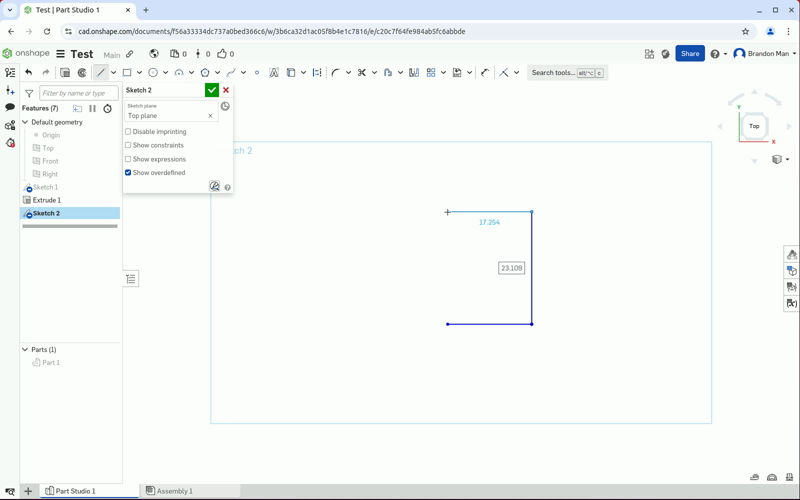
key_up(shift)
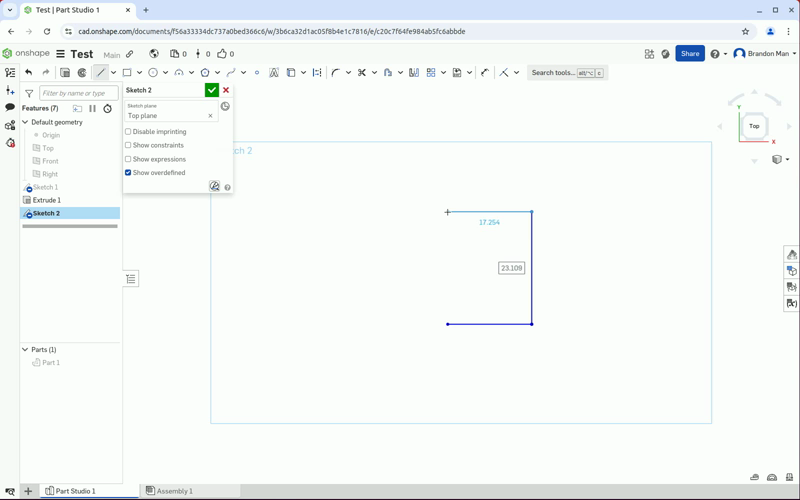
key_down(shift)
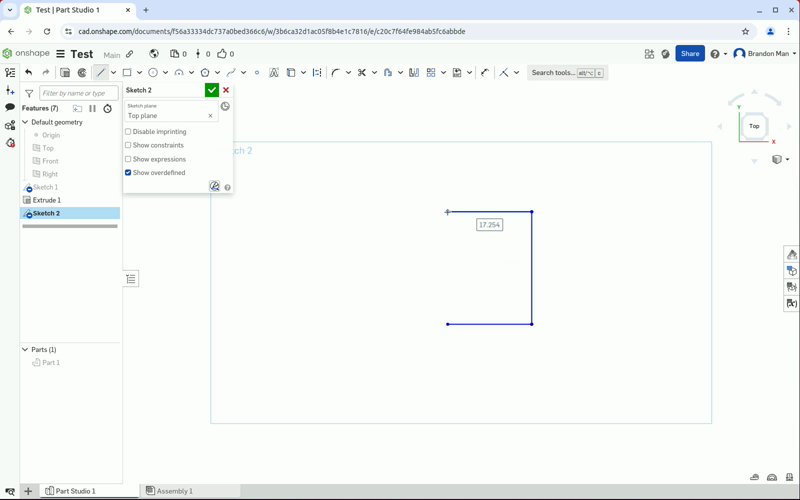
mouse_move(447, 324)
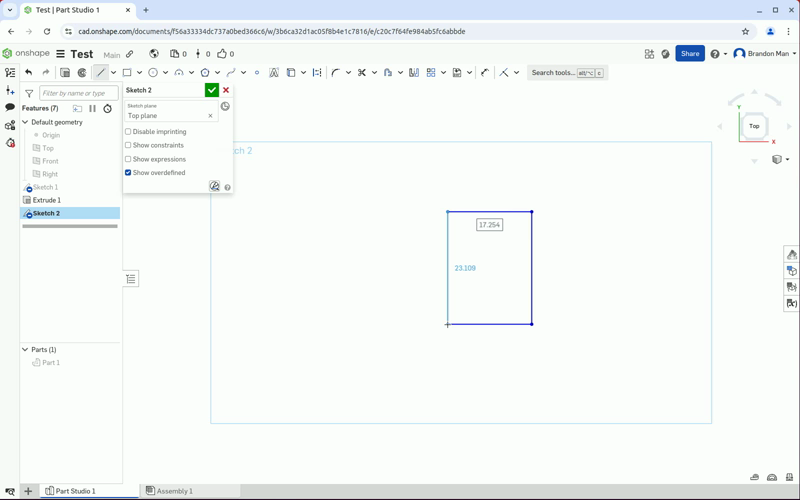
key_up(shift)
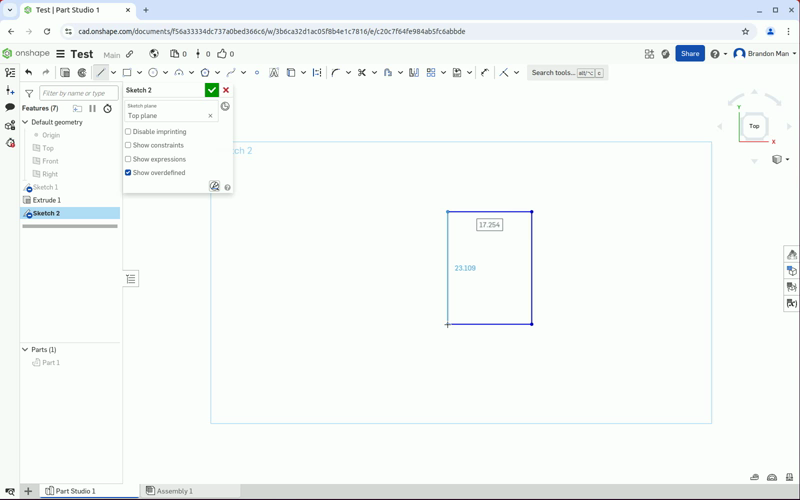
click(447, 324)
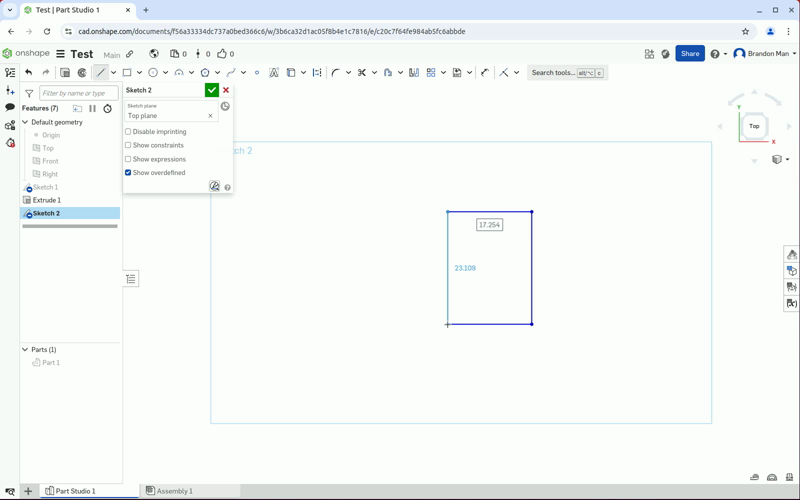
key(esc)
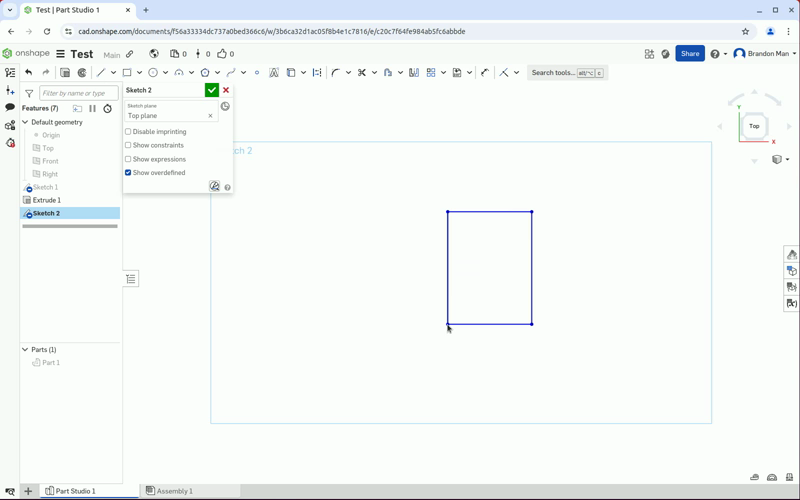
mouse_move(512, 224)
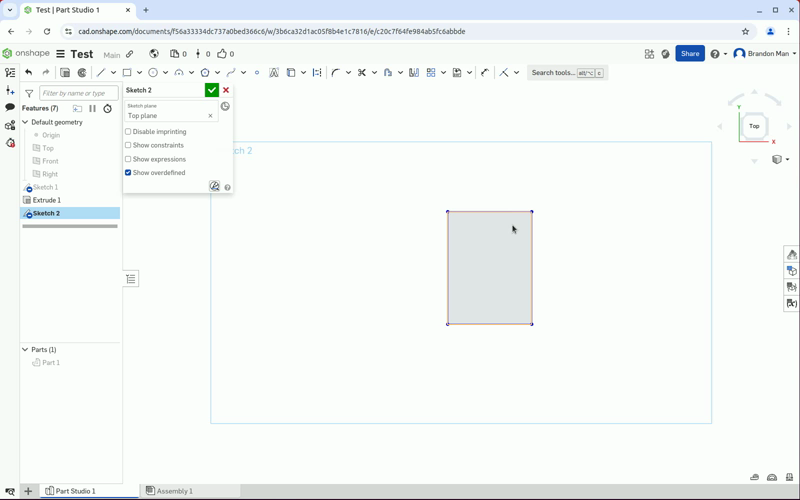
click(512, 224)
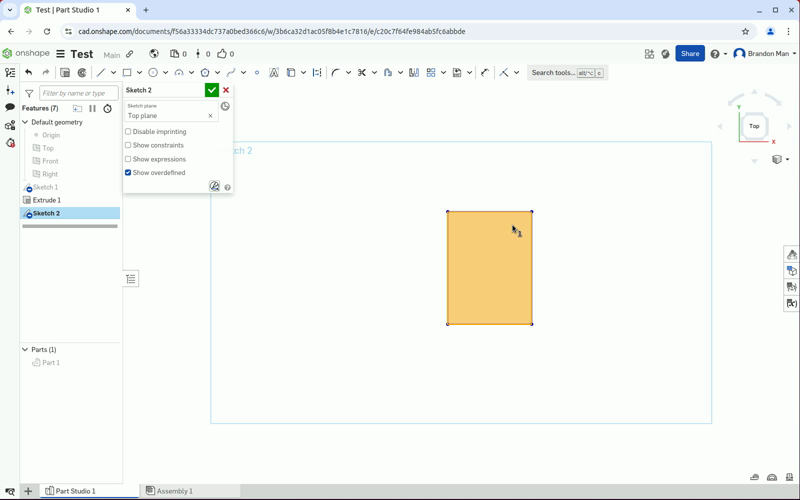
mouse_move(73, 352)
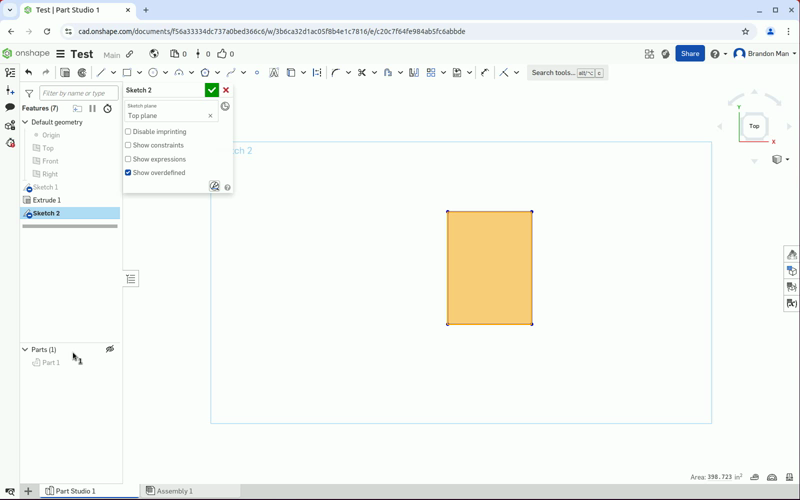
key(shift+y)
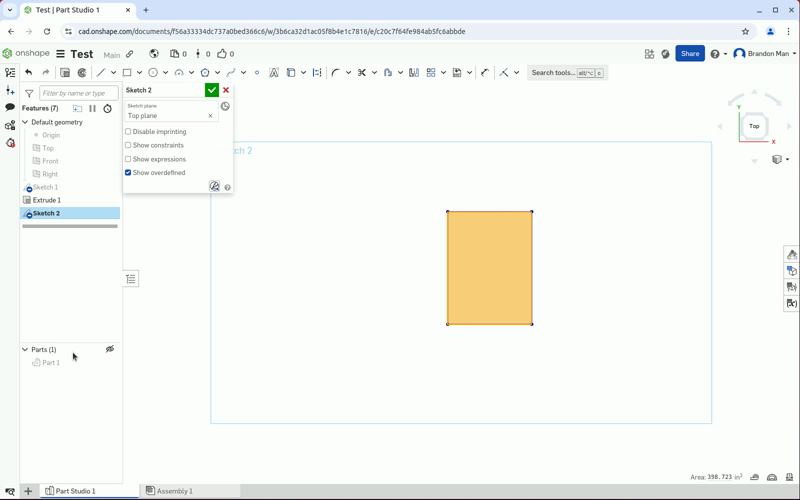
key(shift+e)
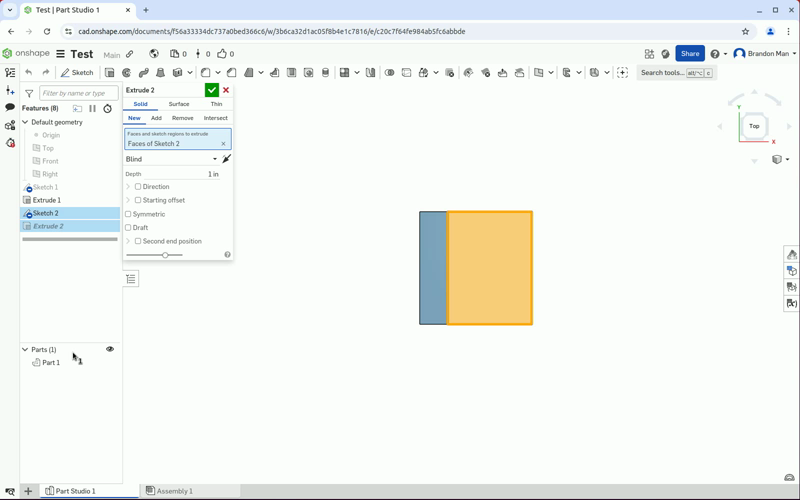
mouse_move(143, 106)
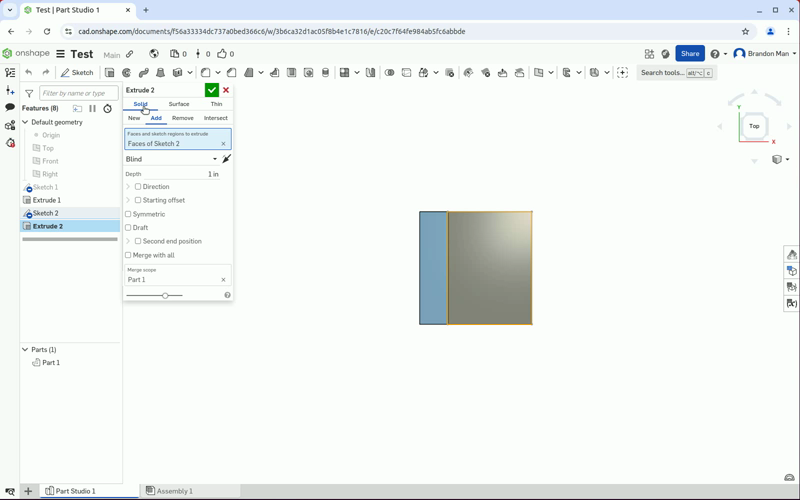
click(143, 106)
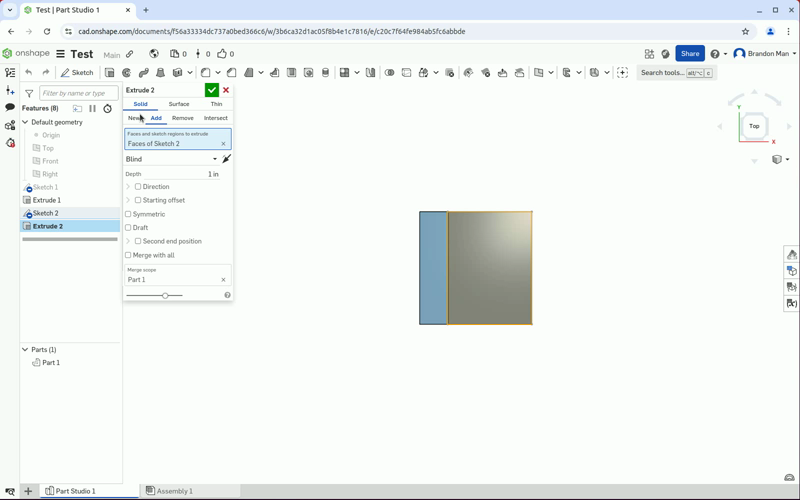
mouse_move(137, 120)
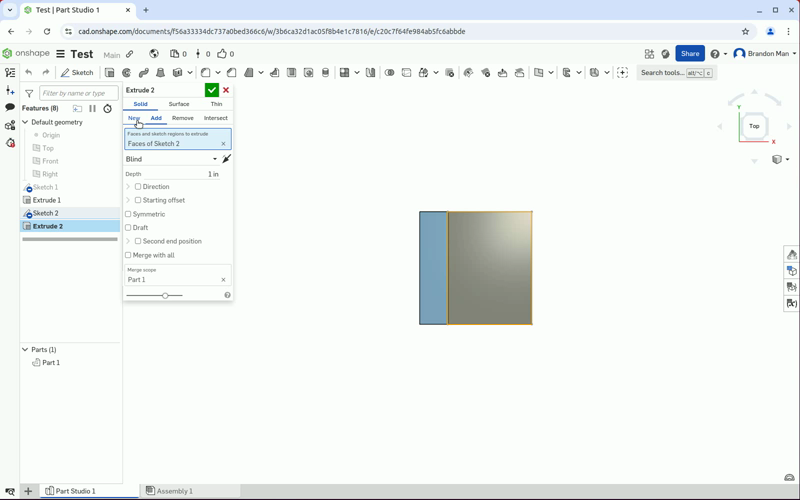
click(137, 120)
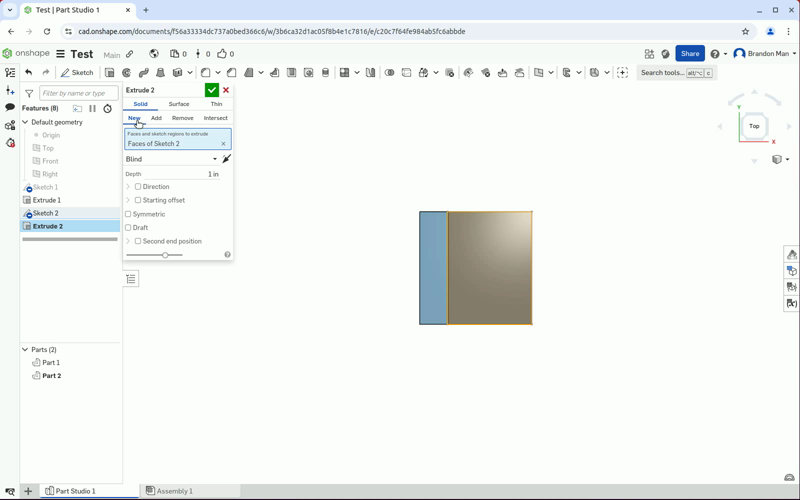
key(tab, 4)
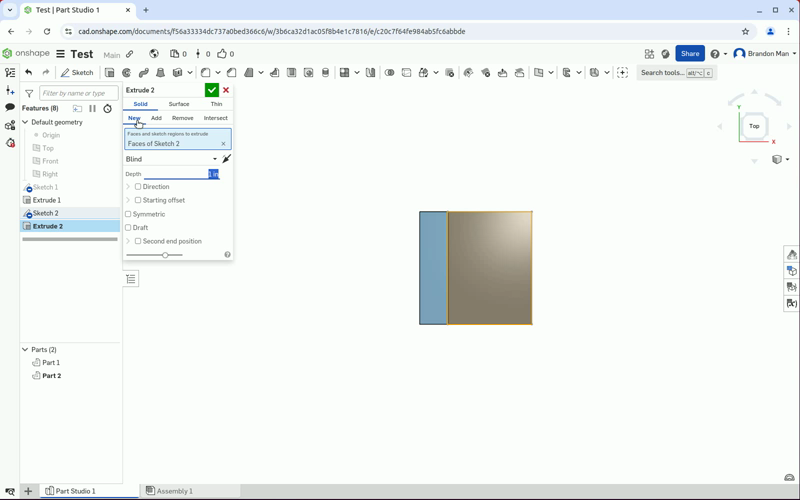
text(5.777)
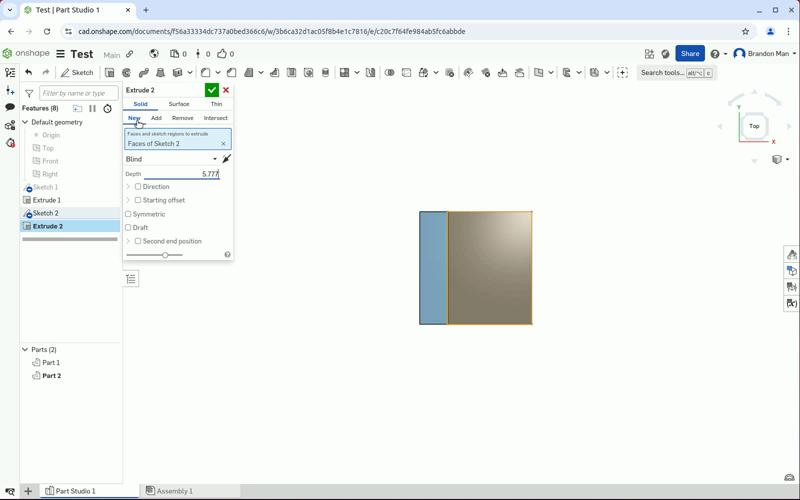
key(enter)
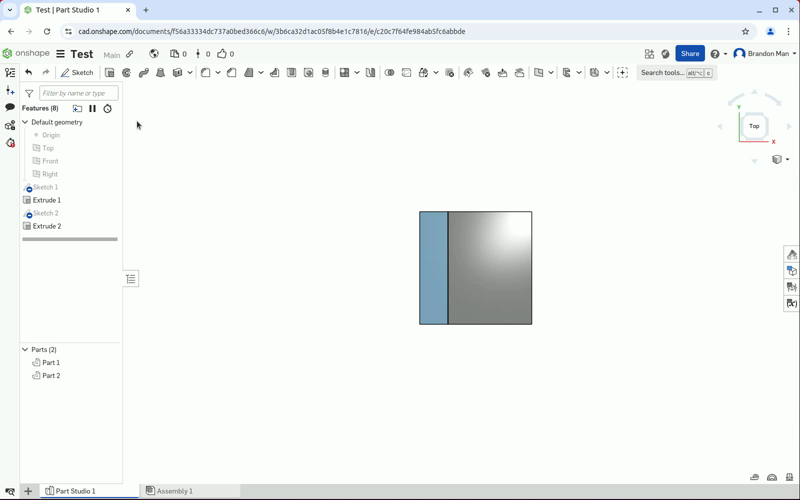
key(shift+h)
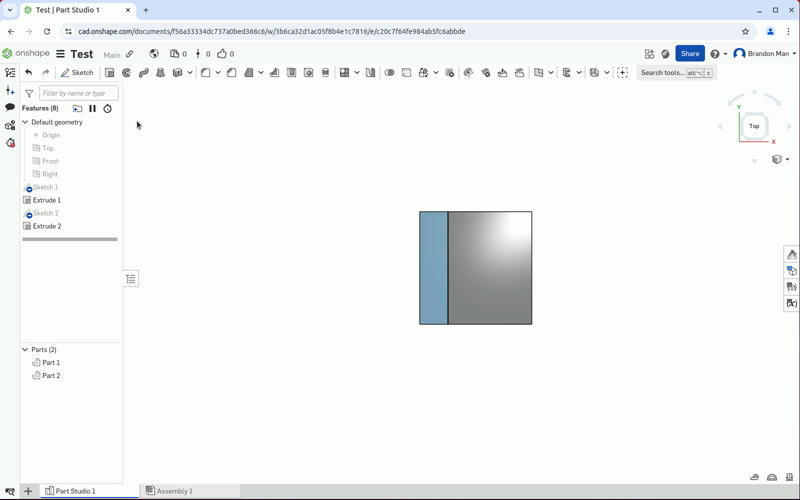
key(shift+h)
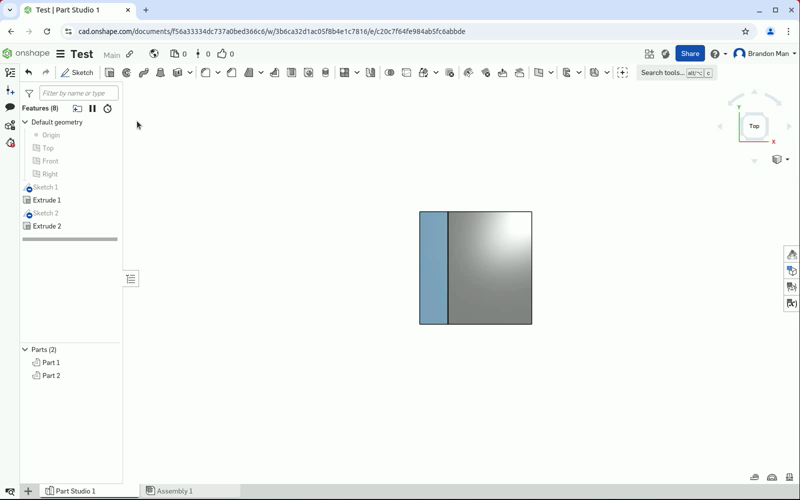
mouse_move(73, 189)
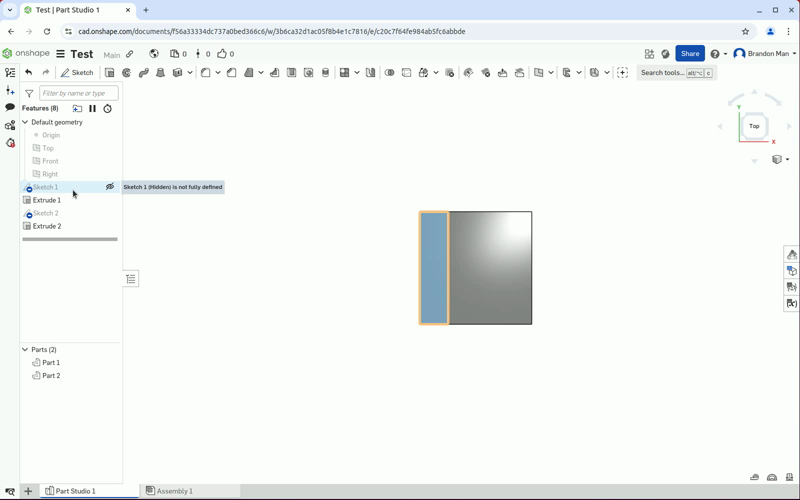
click(73, 189)
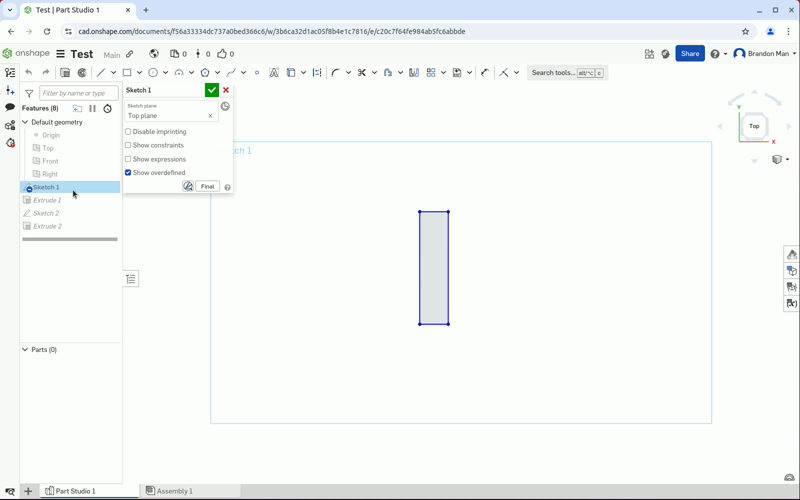
mouse_move(229, 92)
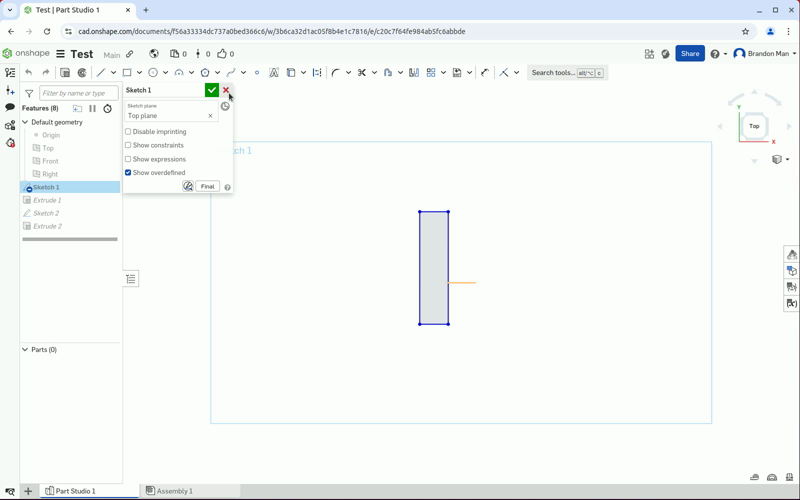
click(229, 92)
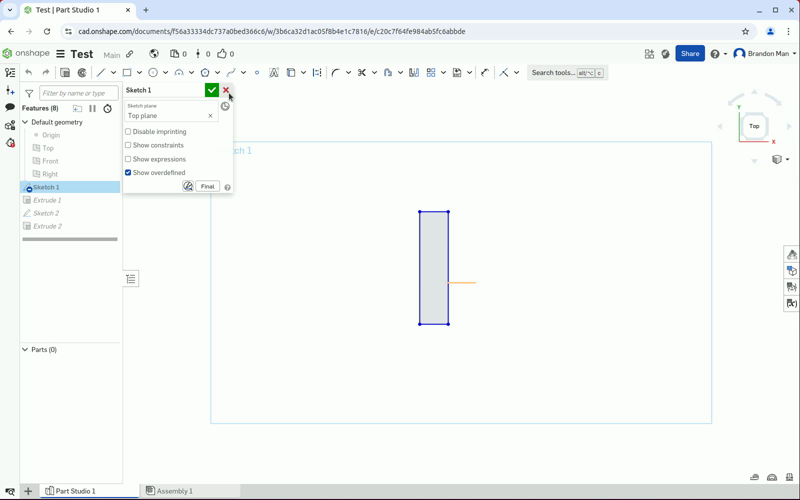
key(shift+s)
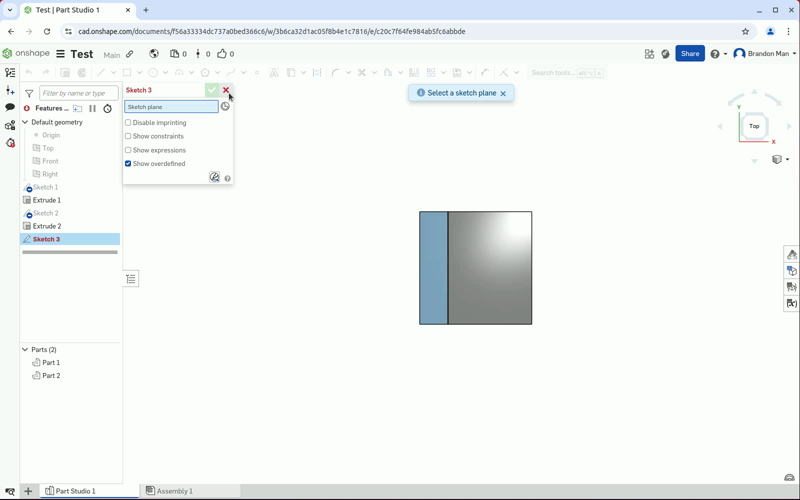
mouse_move(73, 150)
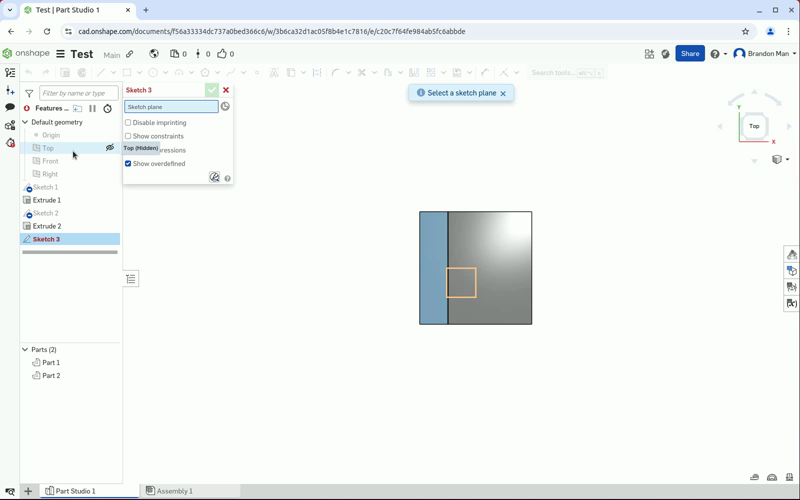
click(73, 150)
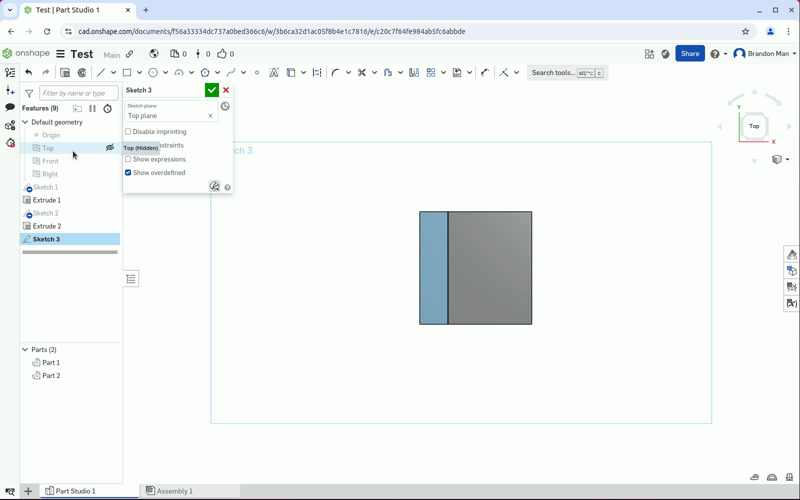
mouse_move(73, 352)
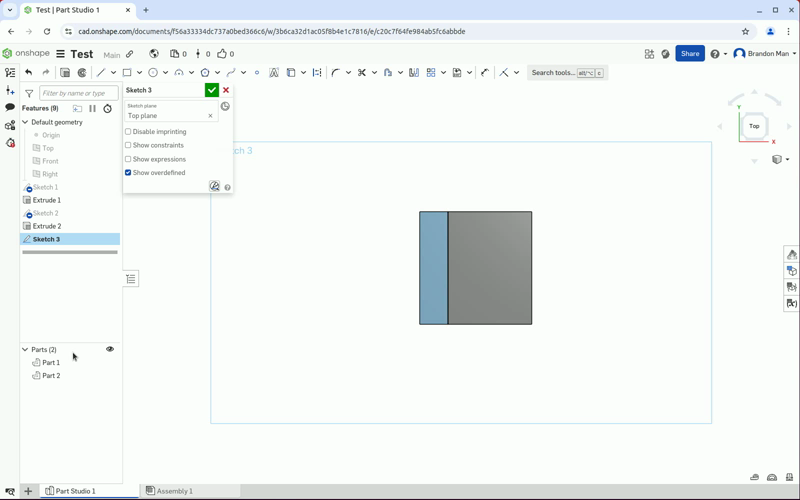
key(y)
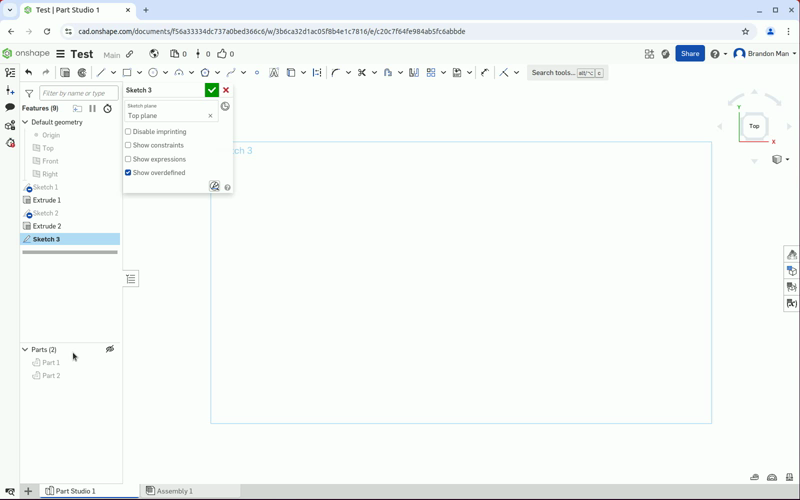
key(l)
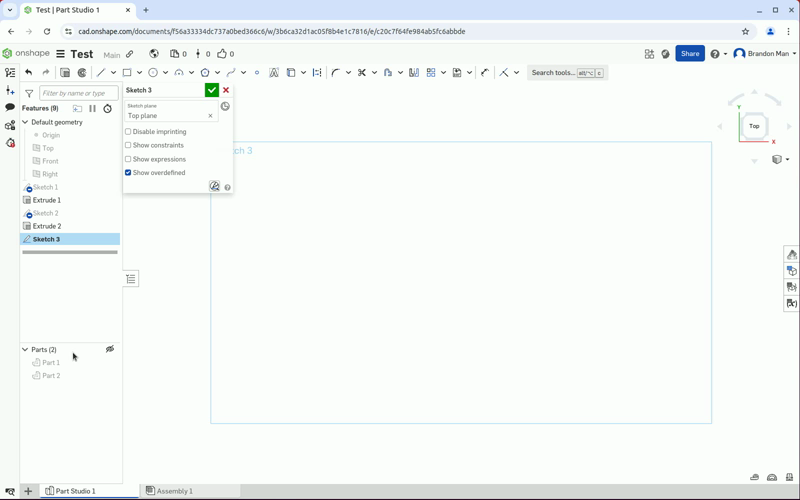
key_down(shift)
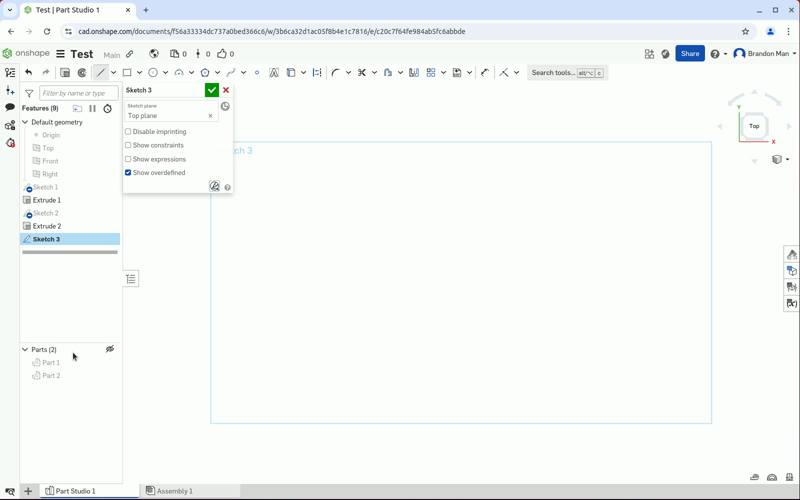
mouse_move(419, 324)
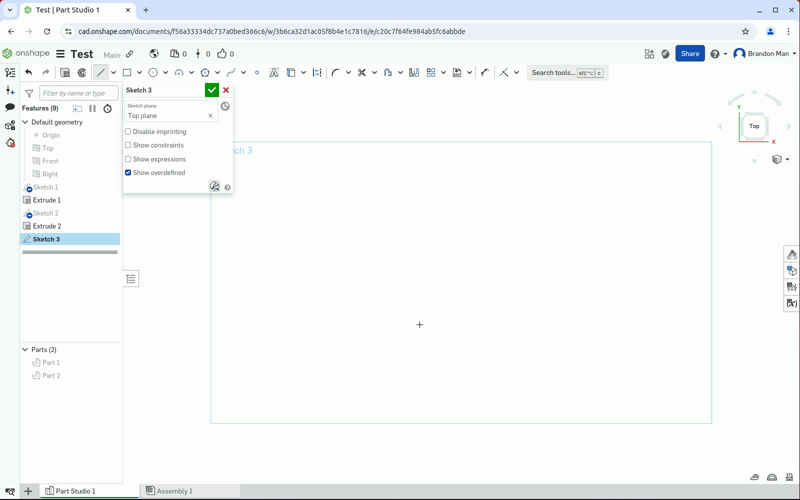
click(419, 324)
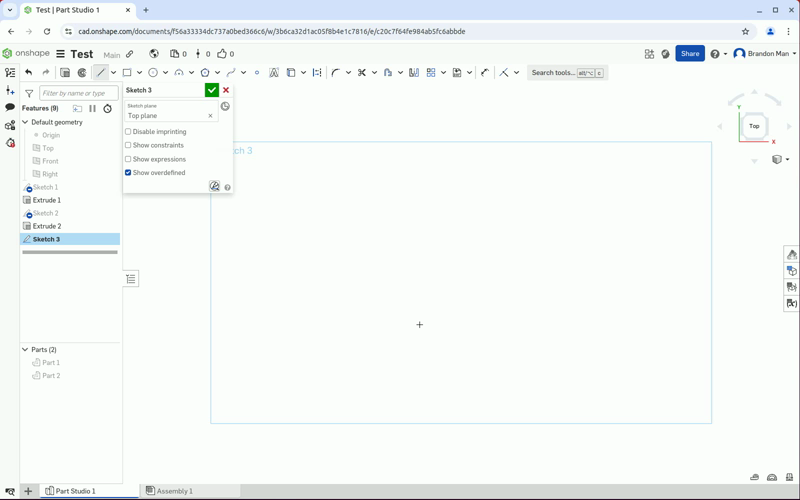
key_up(shift)
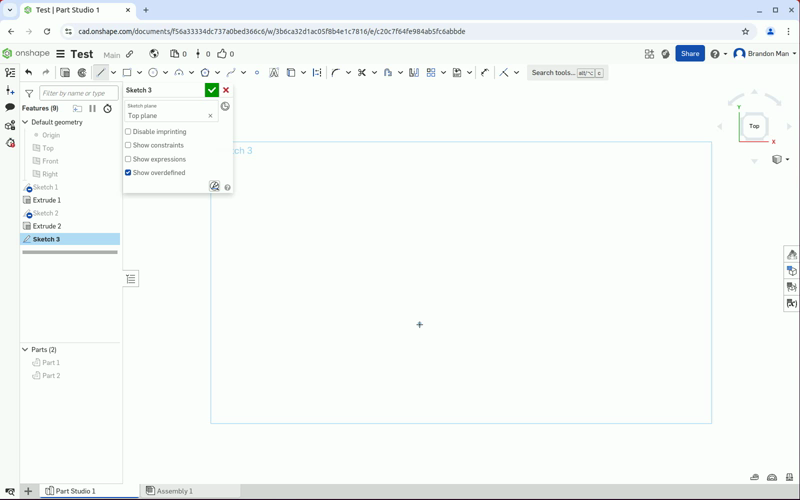
key_down(shift)
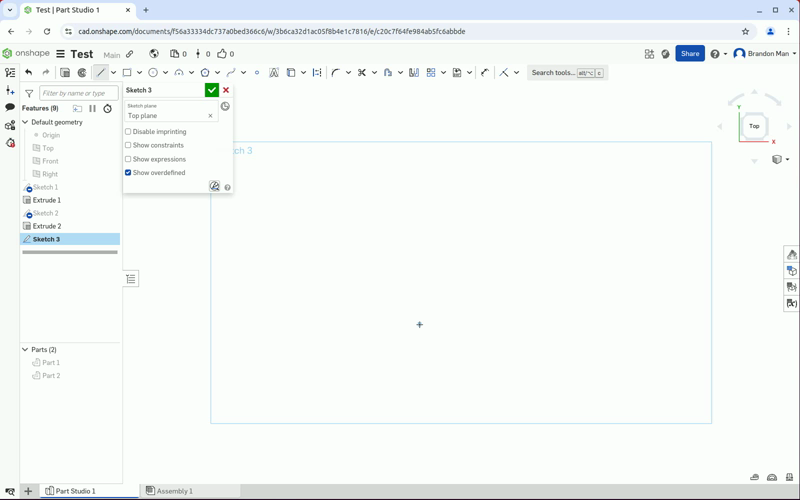
mouse_move(449, 324)
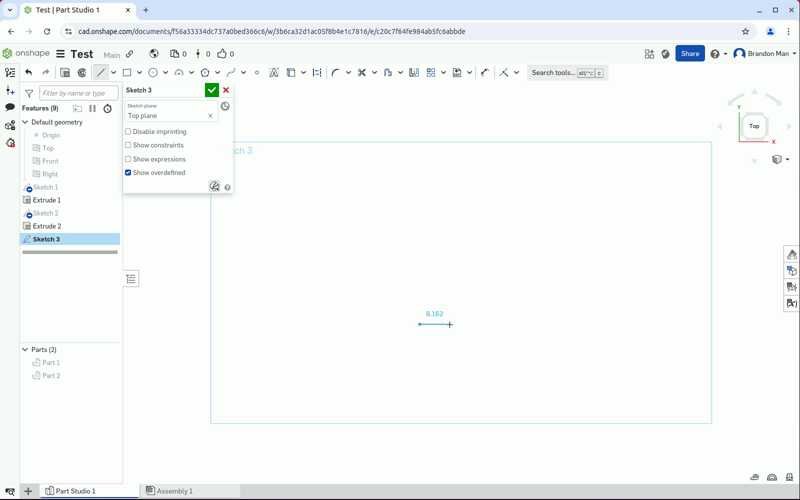
mouse_move(448, 324)
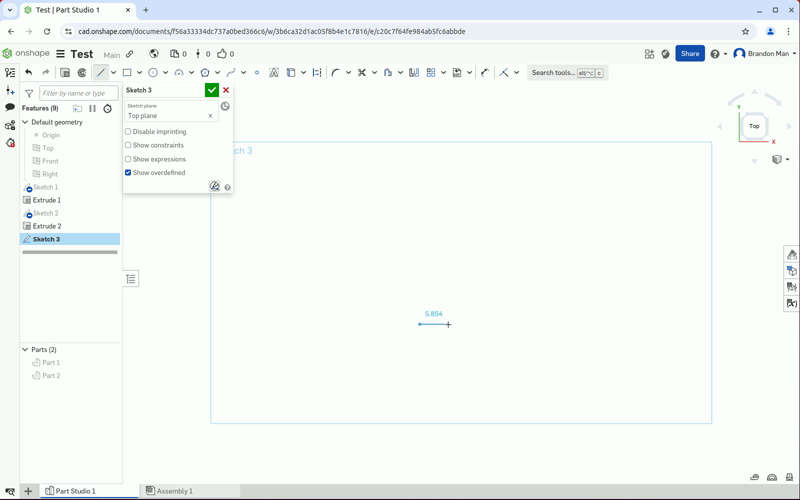
click(448, 324)
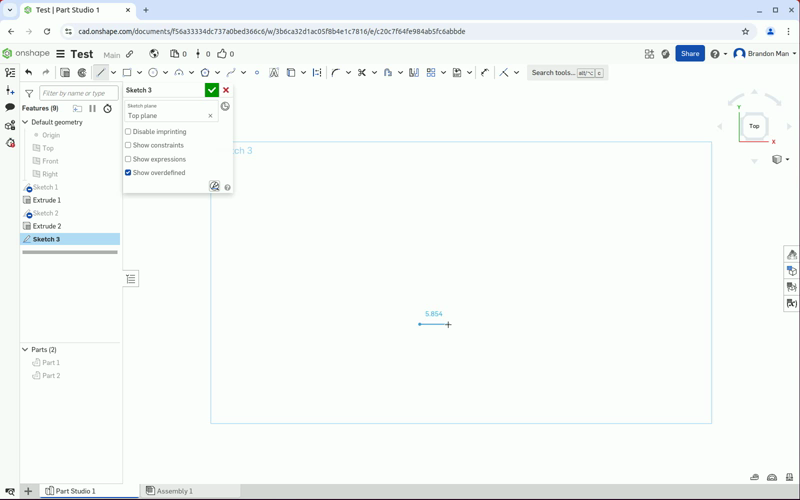
key_up(shift)
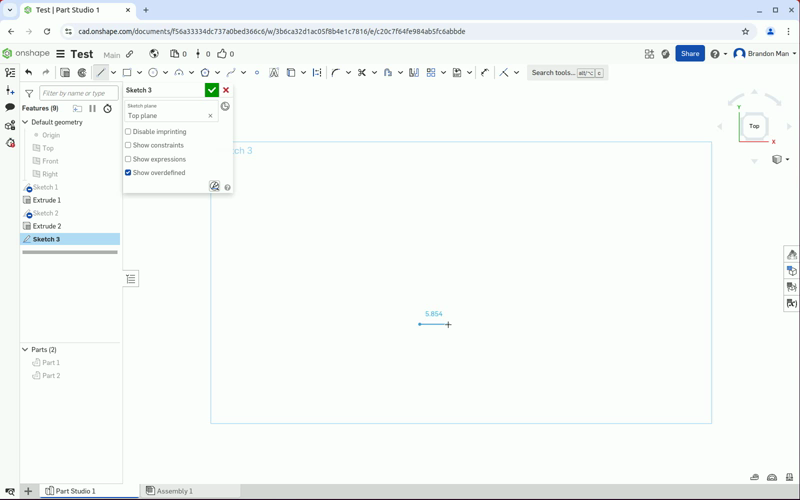
key_down(shift)
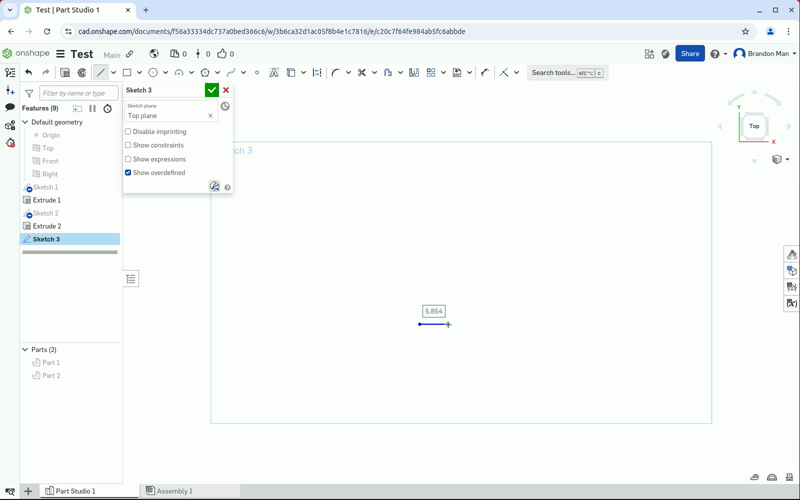
mouse_move(448, 211)
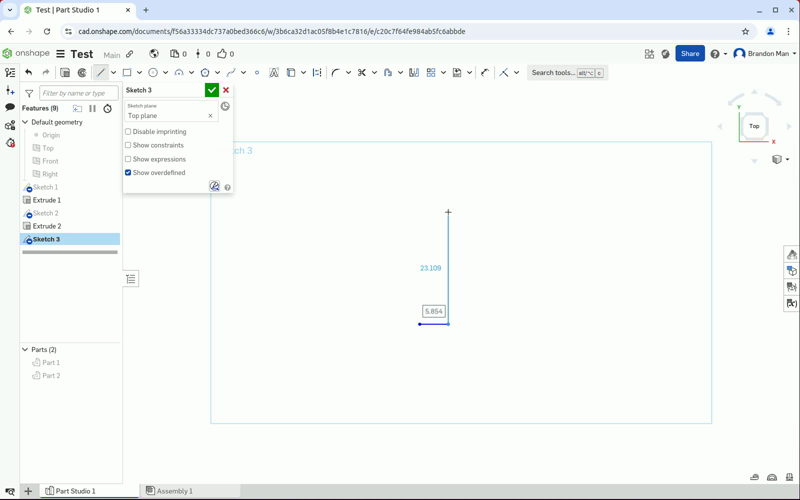
click(448, 211)
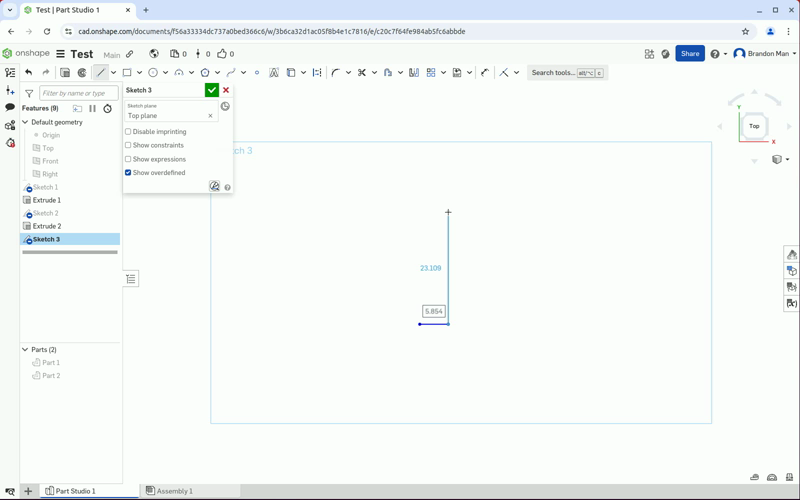
key_up(shift)
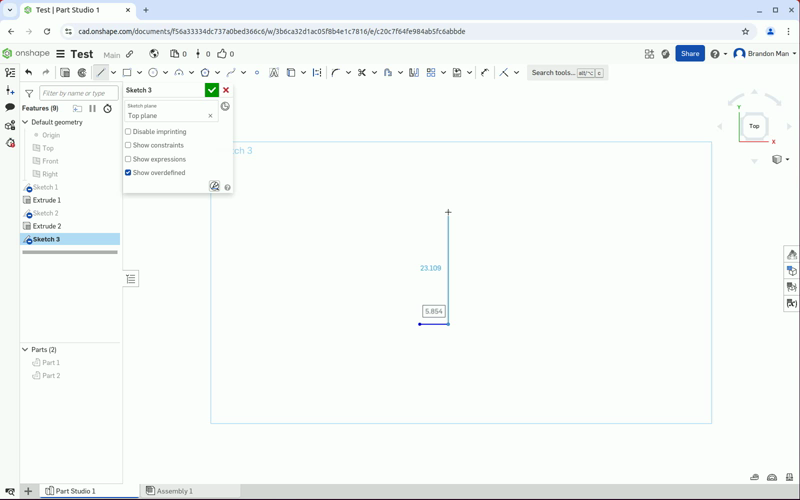
key_down(shift)
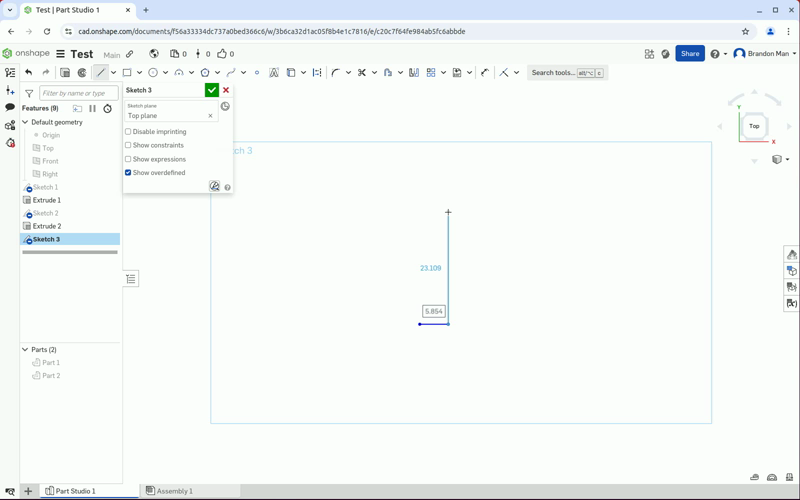
mouse_move(478, 211)
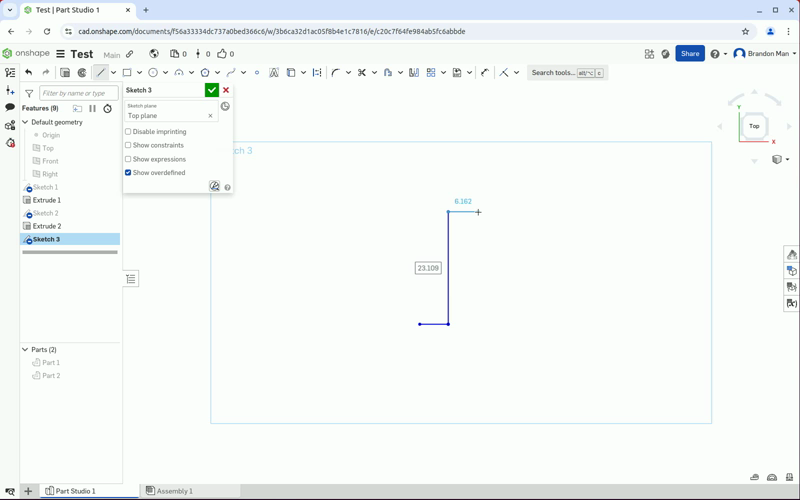
mouse_move(419, 211)
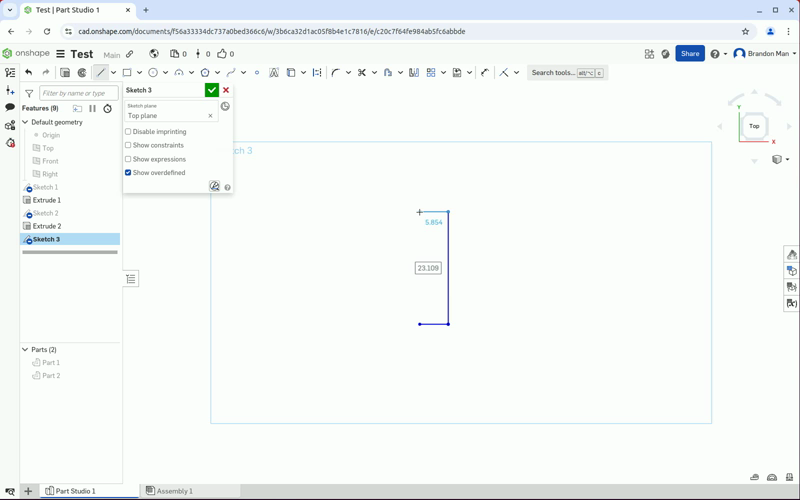
click(419, 211)
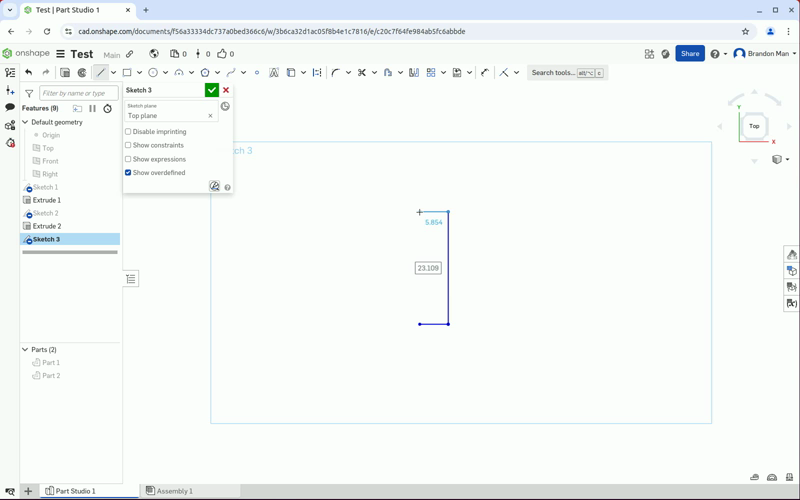
key_up(shift)
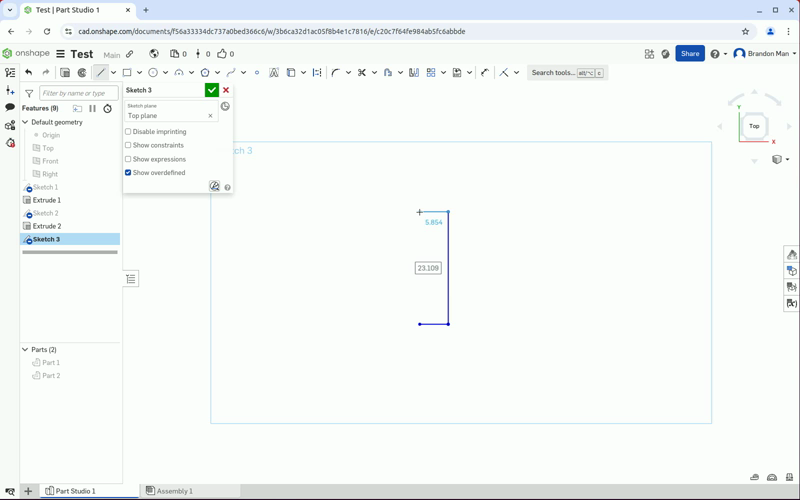
key_down(shift)
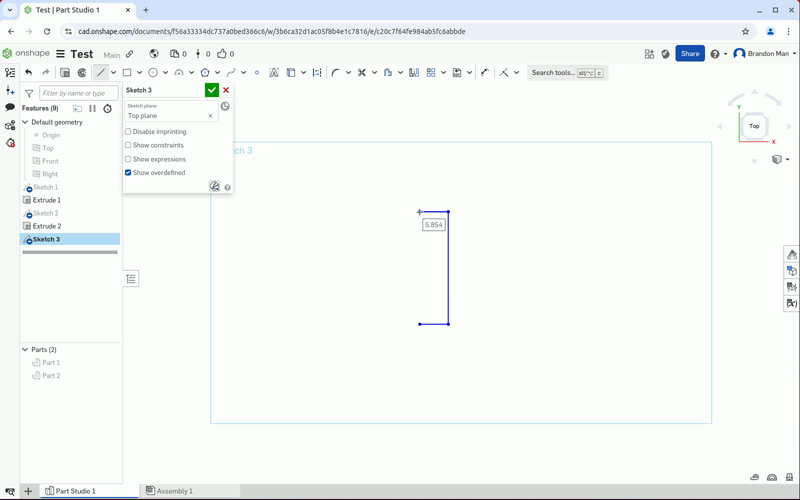
mouse_move(419, 324)
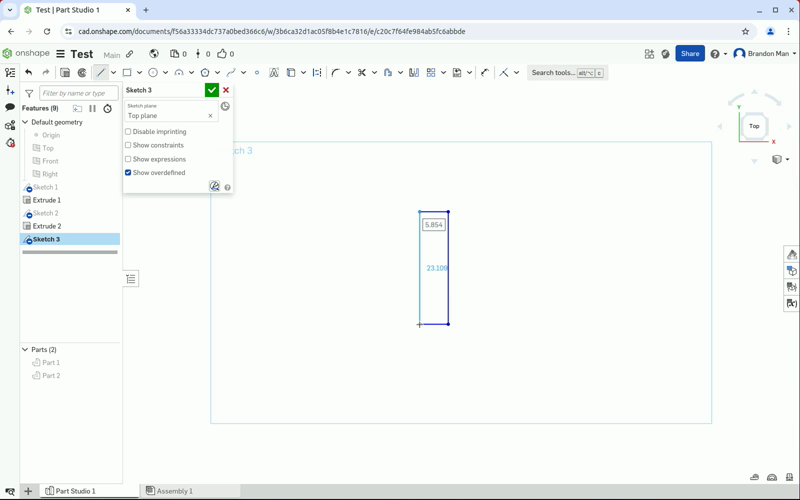
key_up(shift)
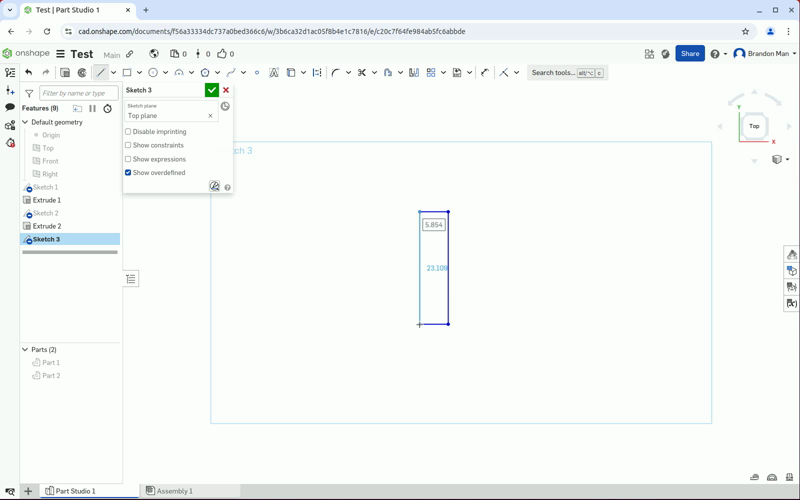
click(419, 324)
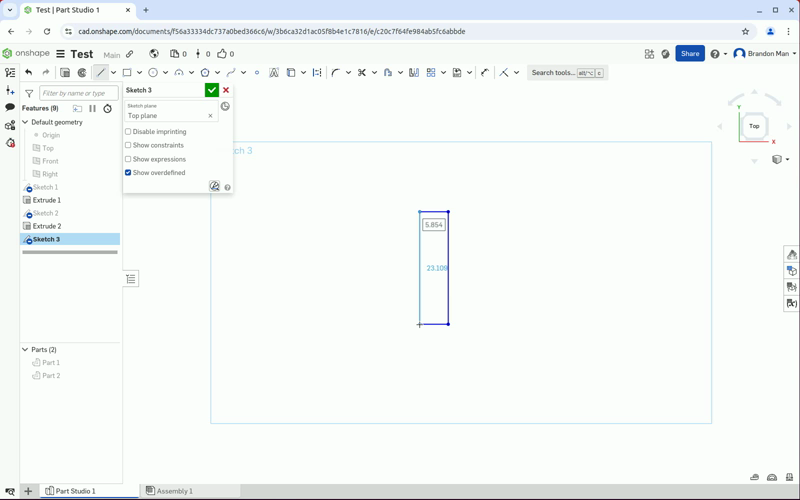
key(esc)
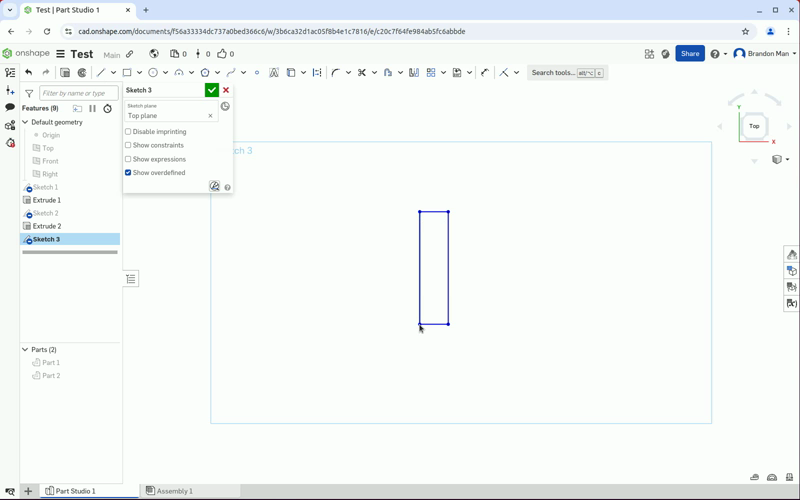
mouse_move(432, 240)
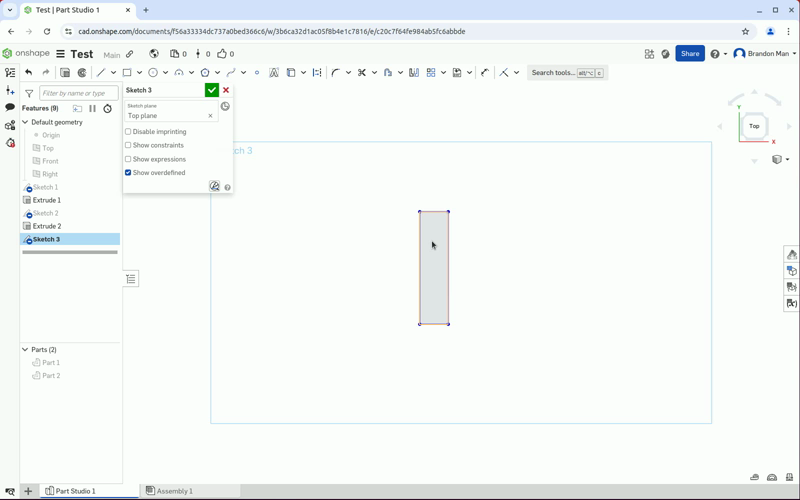
click(432, 240)
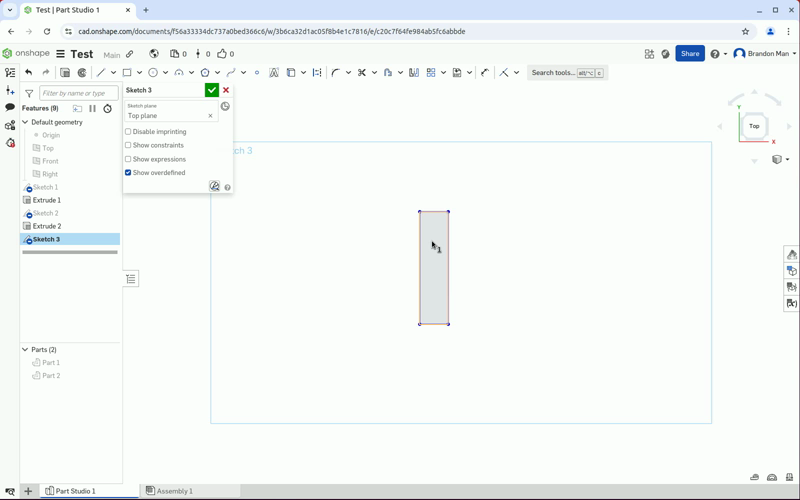
mouse_move(73, 352)
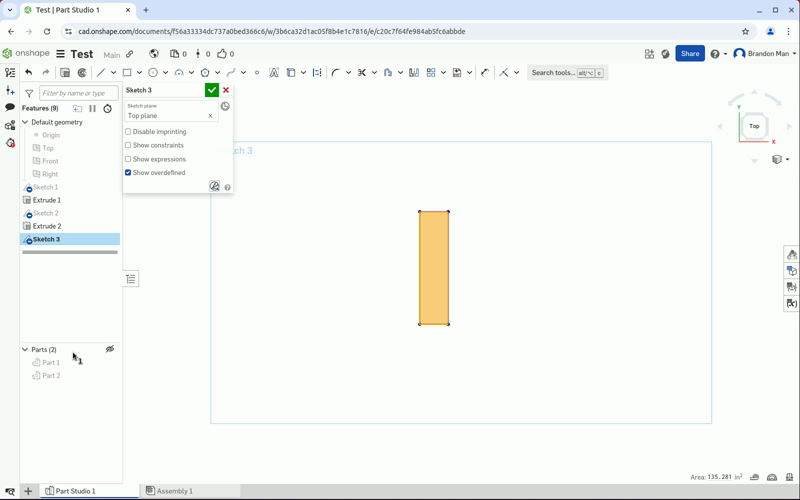
key(shift+y)
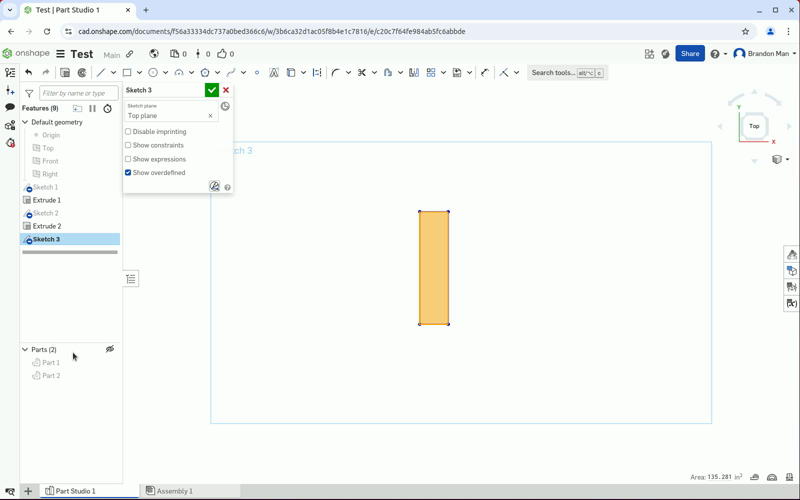
key(shift+e)
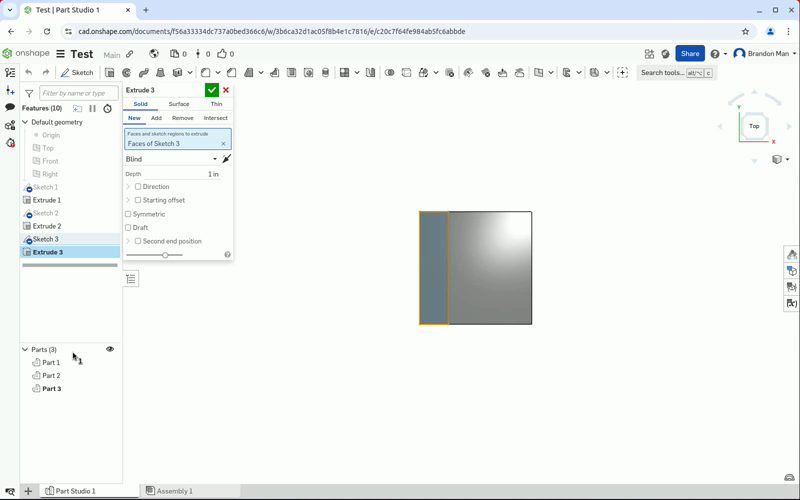
mouse_move(143, 106)
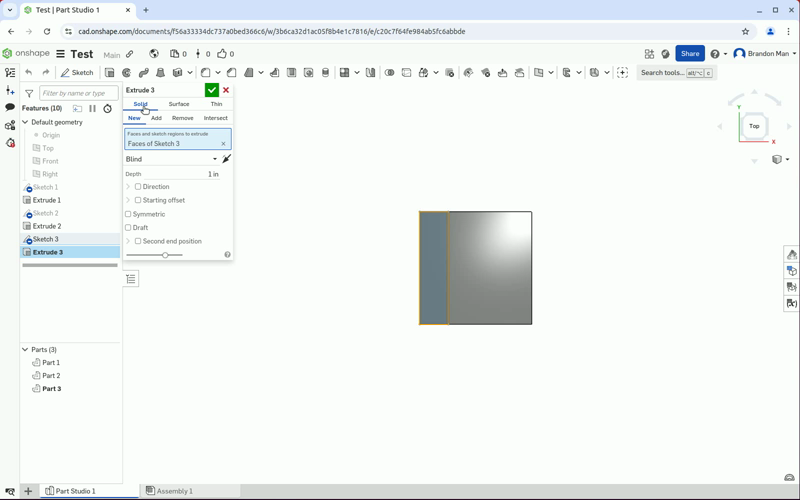
click(143, 106)
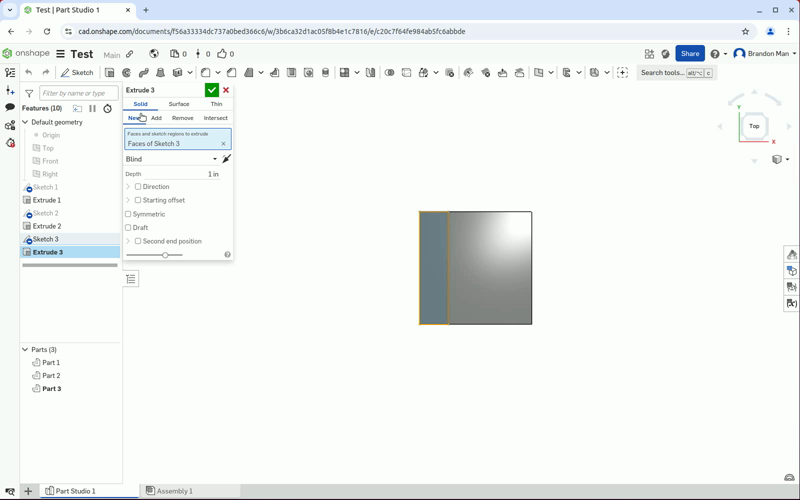
mouse_move(137, 120)
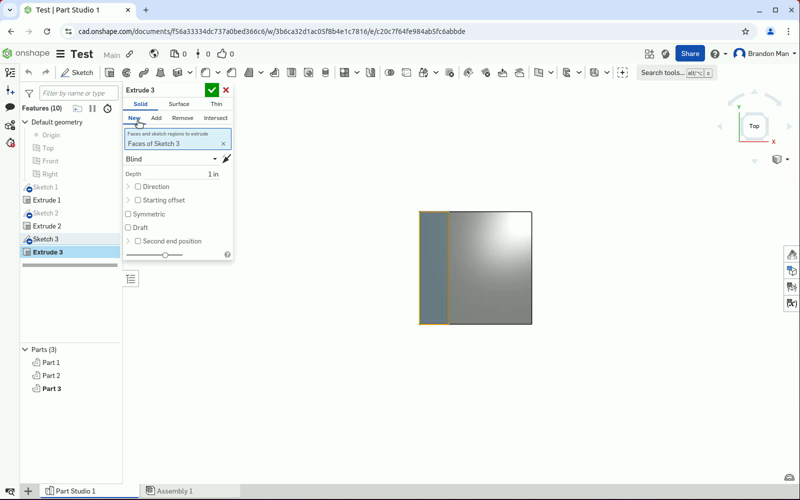
click(137, 120)
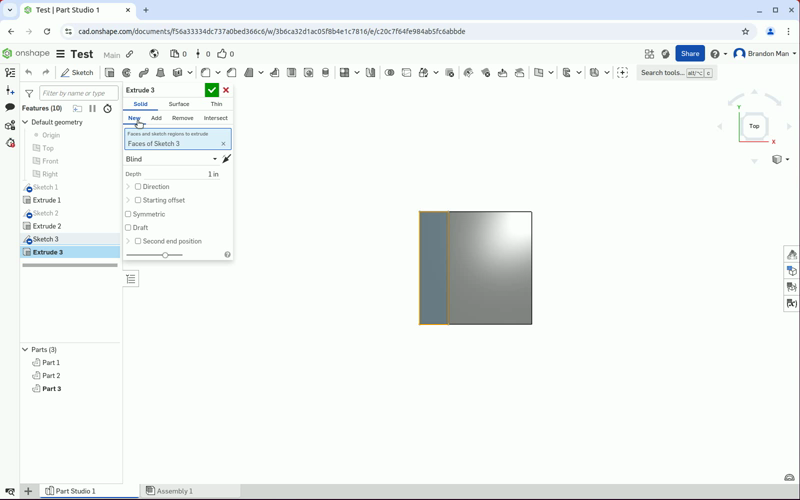
key(tab, 4)
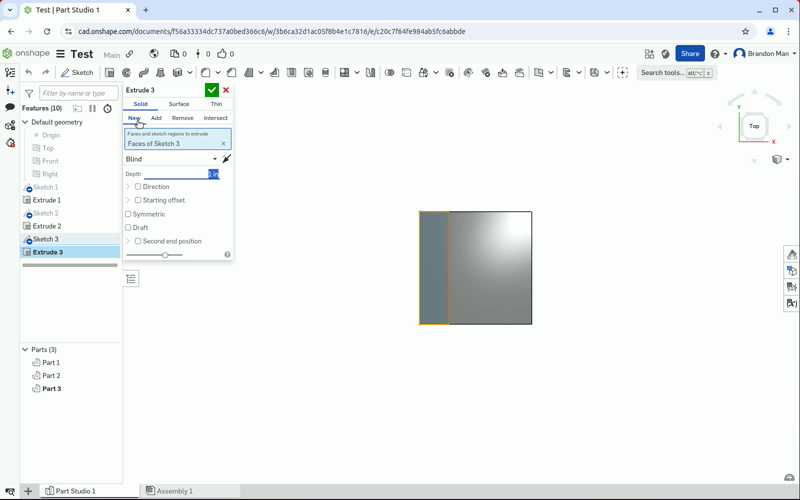
text(23.108)
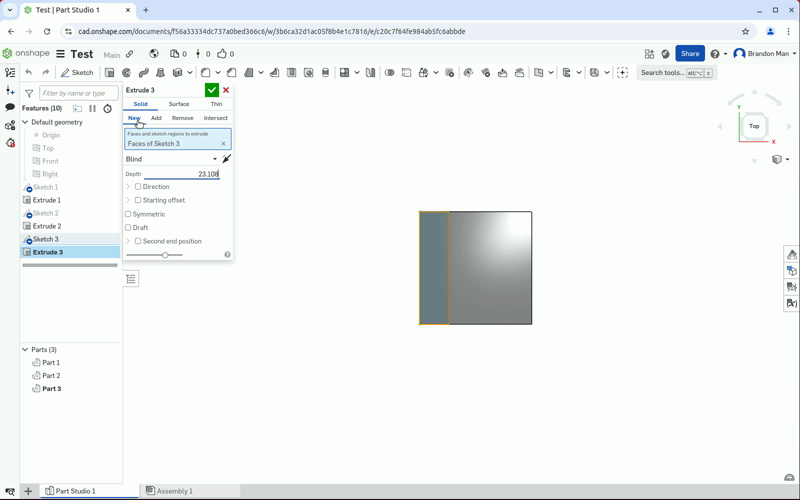
key(enter)
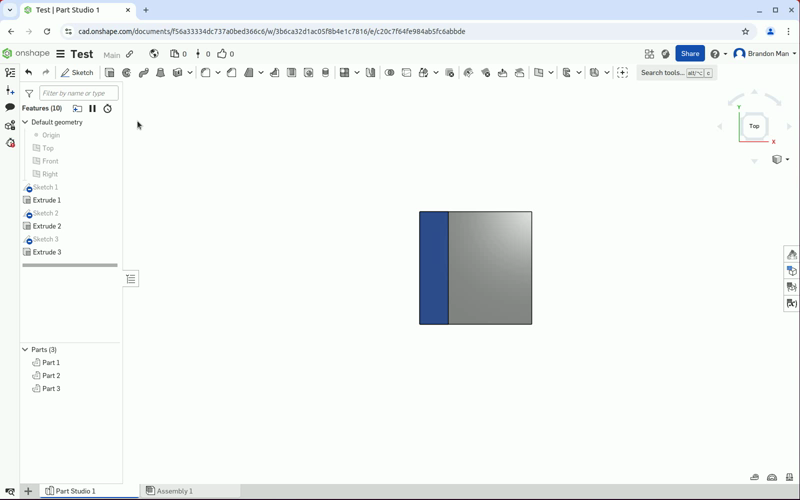
key(shift+h)
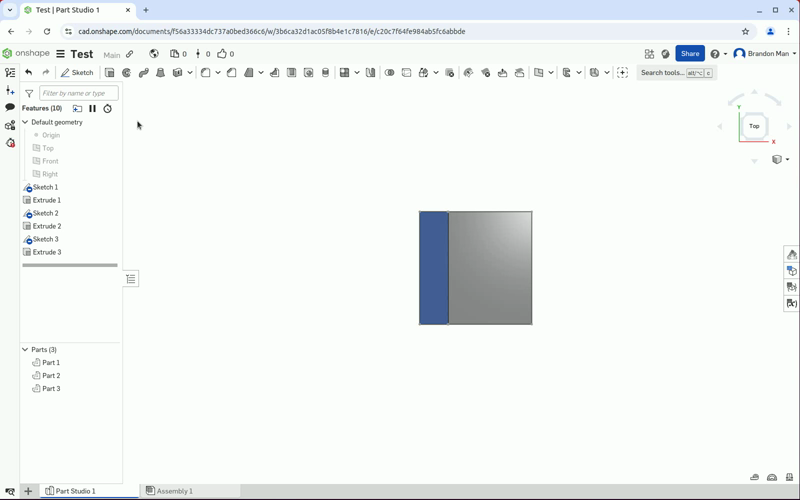
key(shift+h)
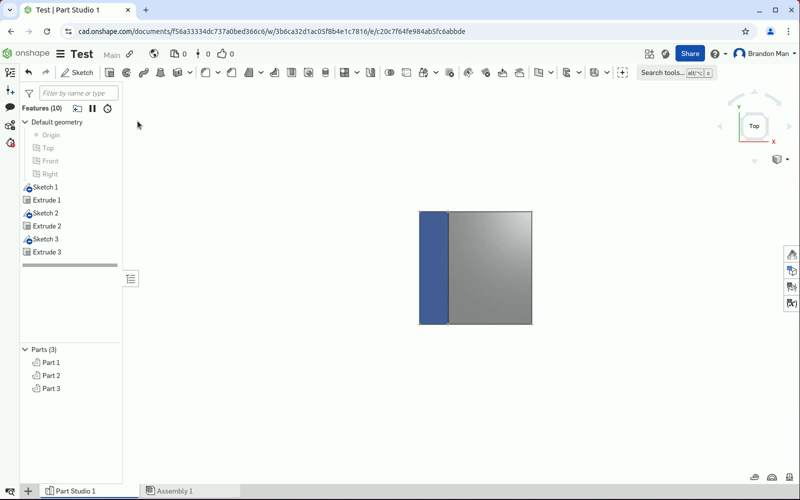
key(shift+7)
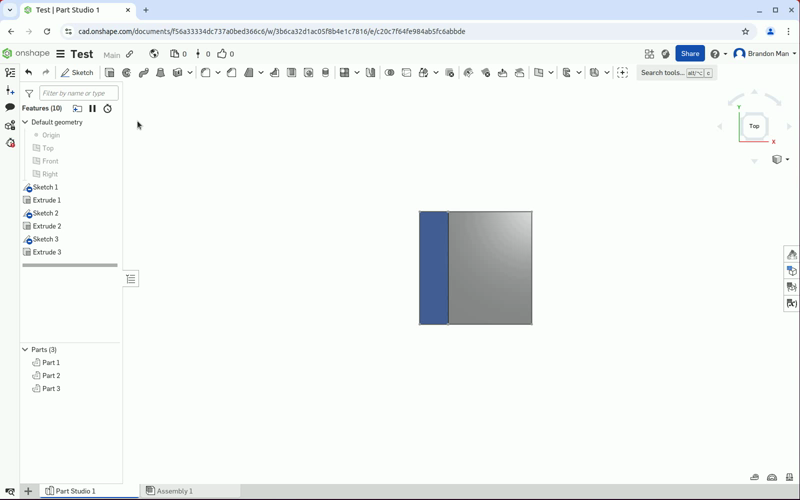
key(up, 3)
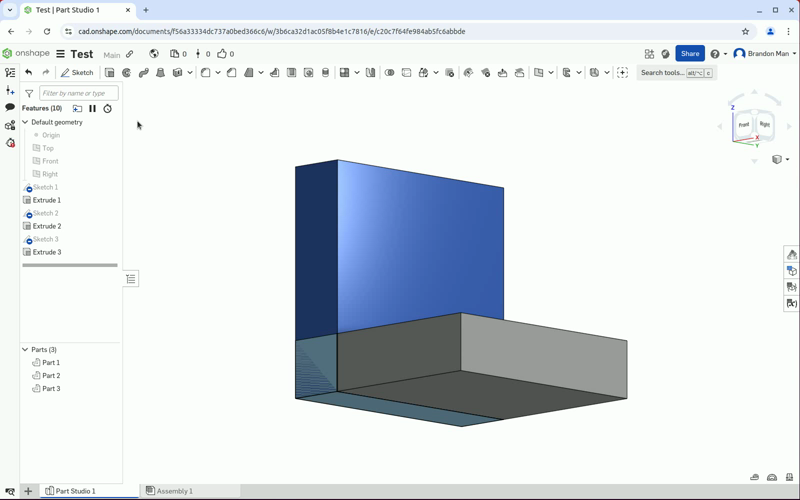
key(left, 3)
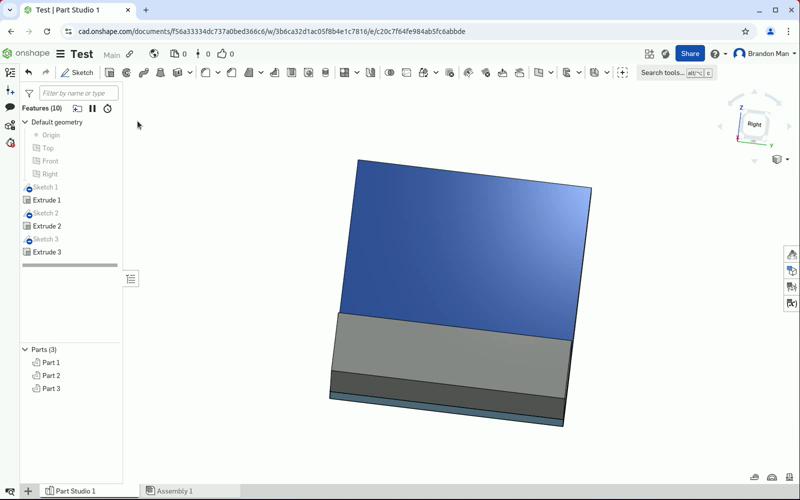
key(right, 3)
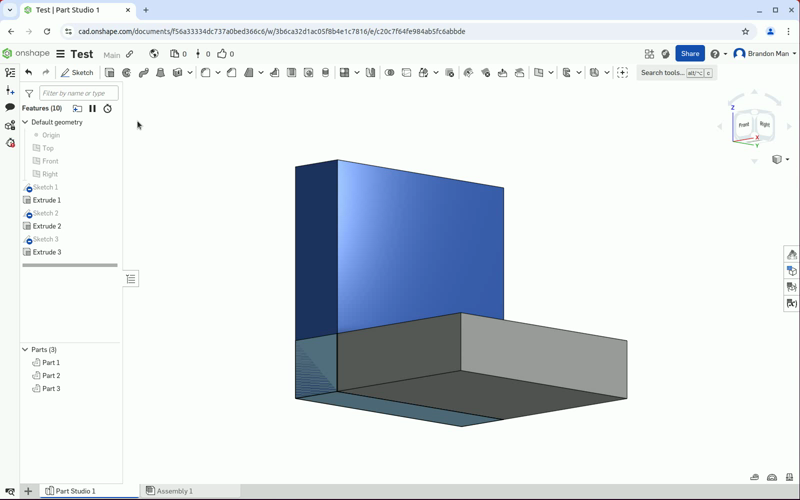
key(down, 3)
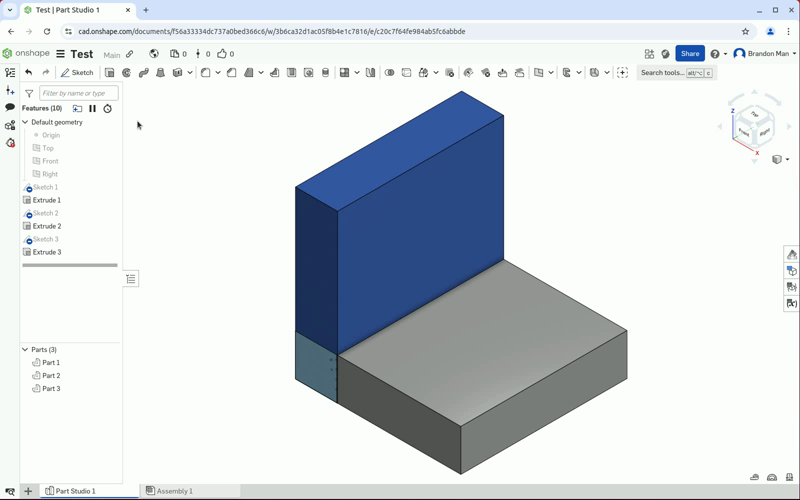
mouse_move(73, 189)
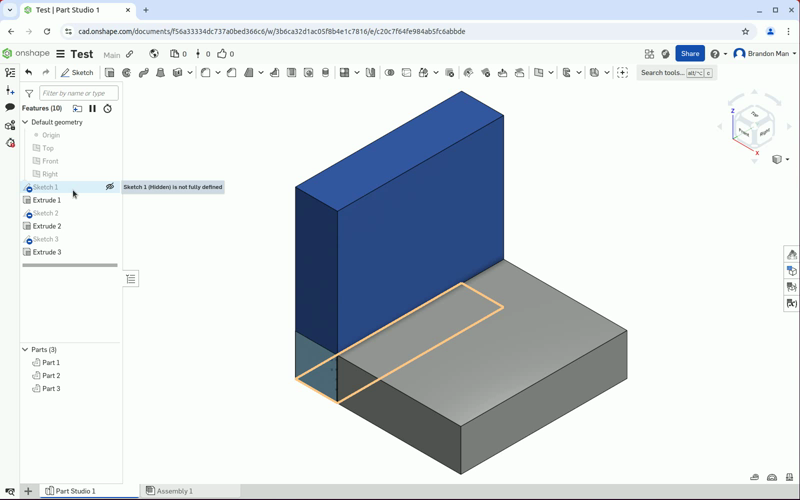
click(73, 189)